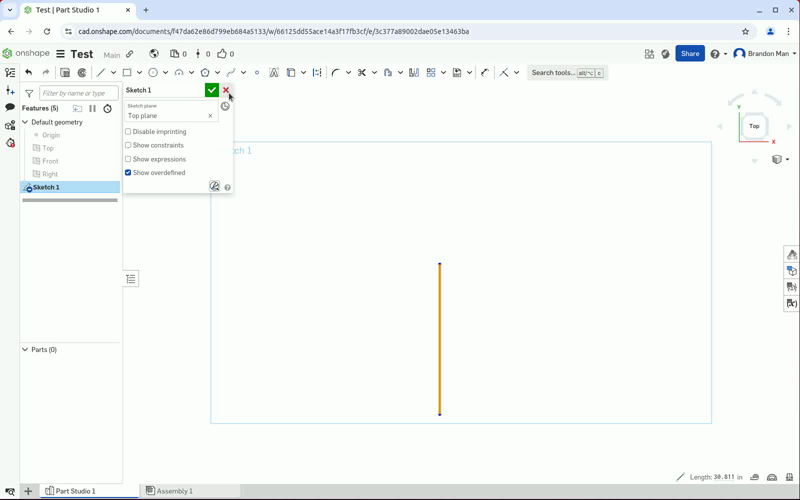
key(shift+h)
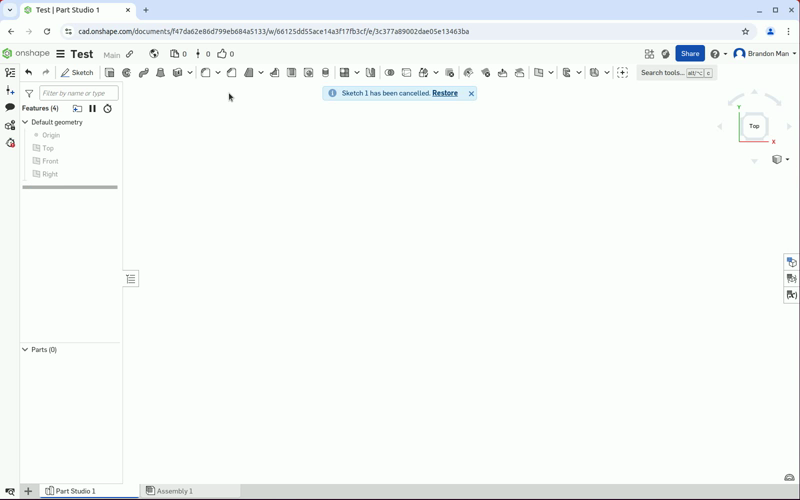
mouse_move(73, 352)
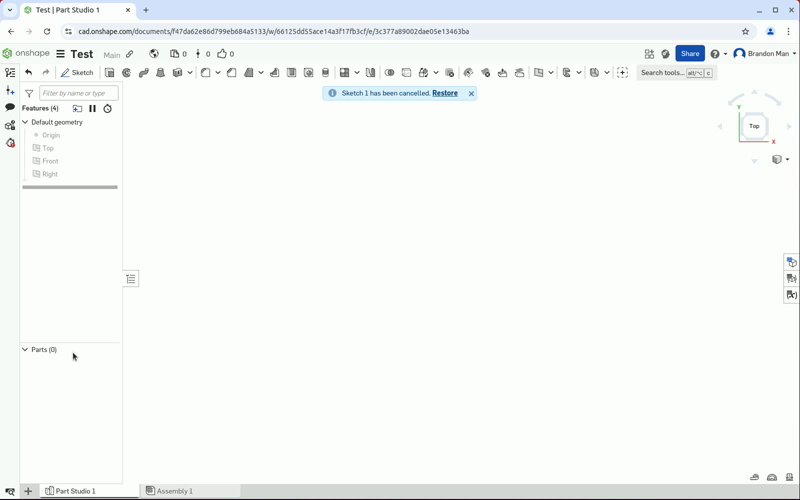
key(y)
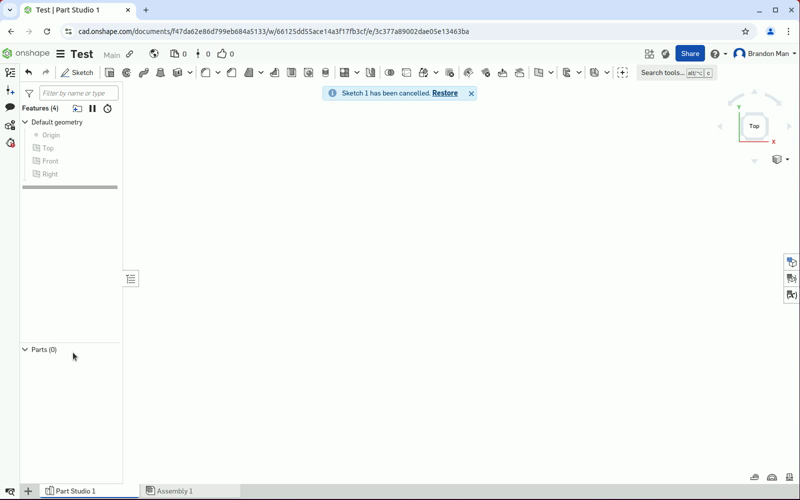
key(shift+p)
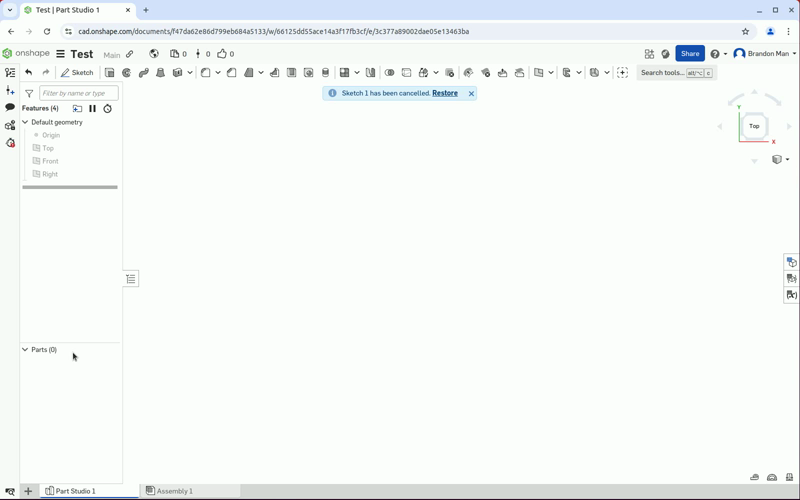
key(space)
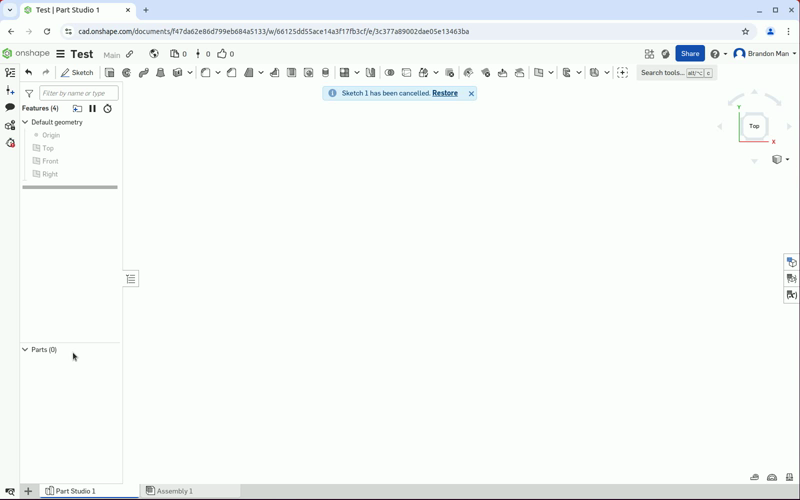
key_down(shift)
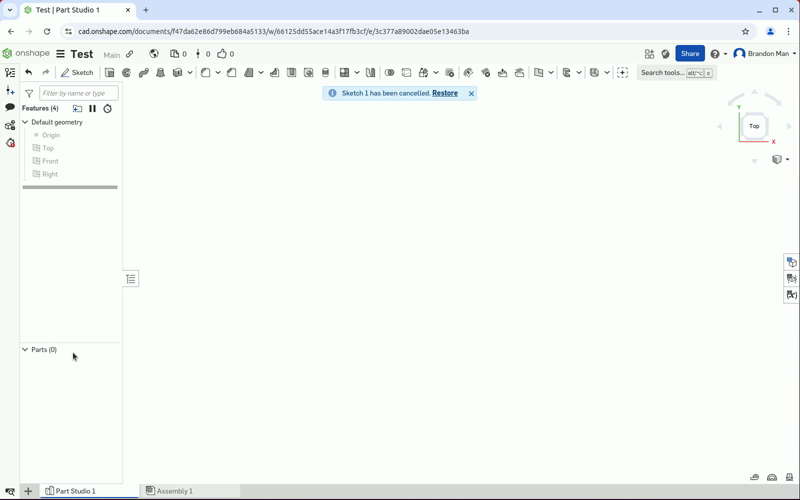
key(up)
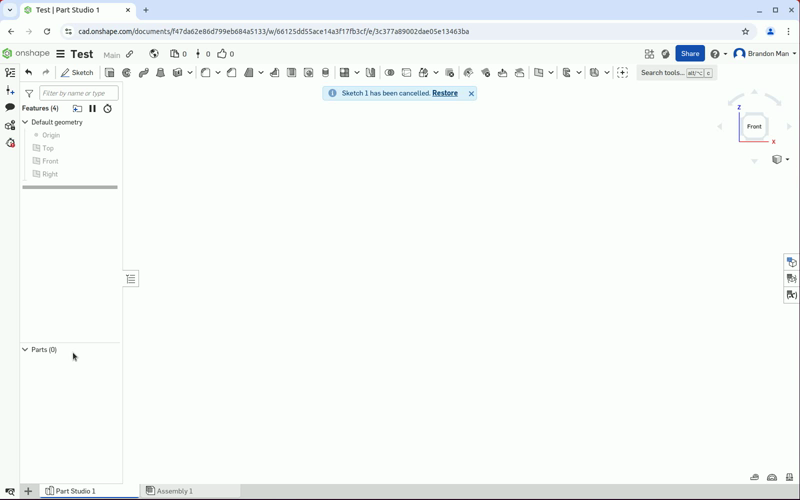
key_up(shift)
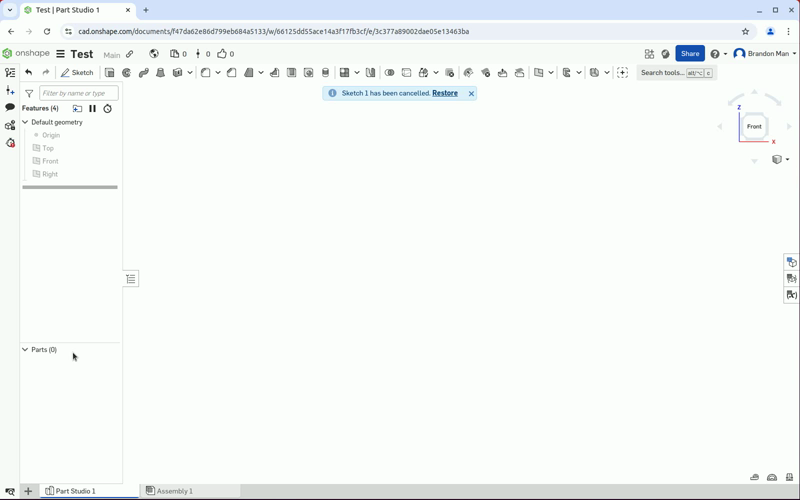
mouse_move(73, 352)
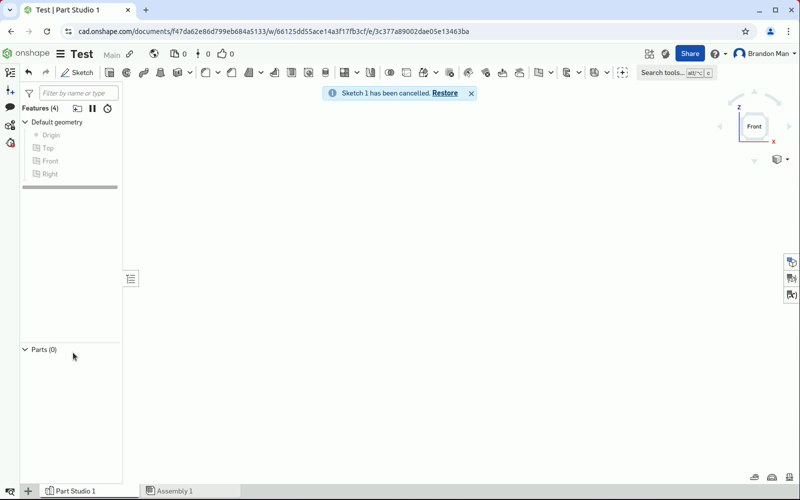
key(shift+y)
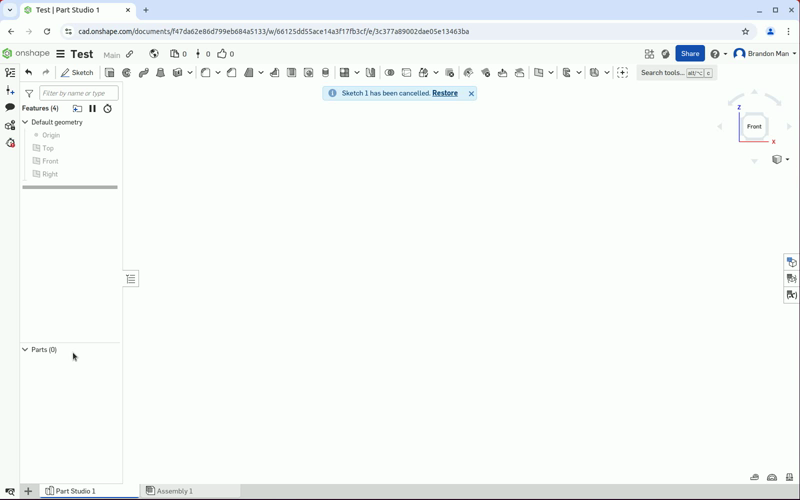
key(shift+s)
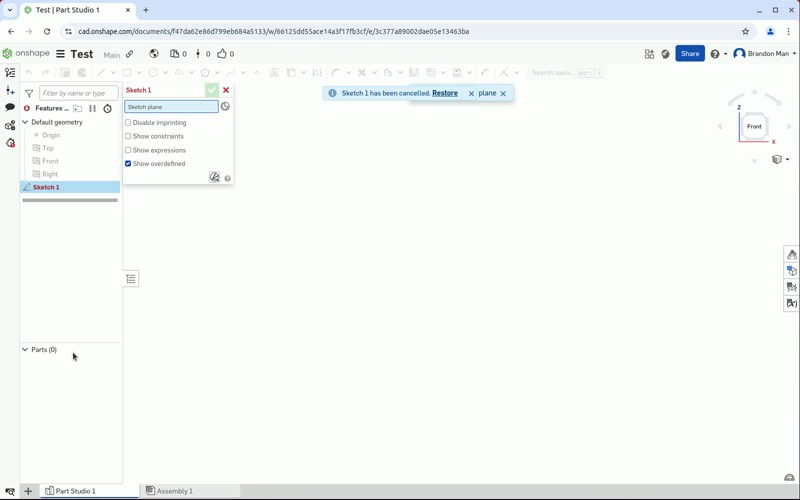
mouse_move(73, 163)
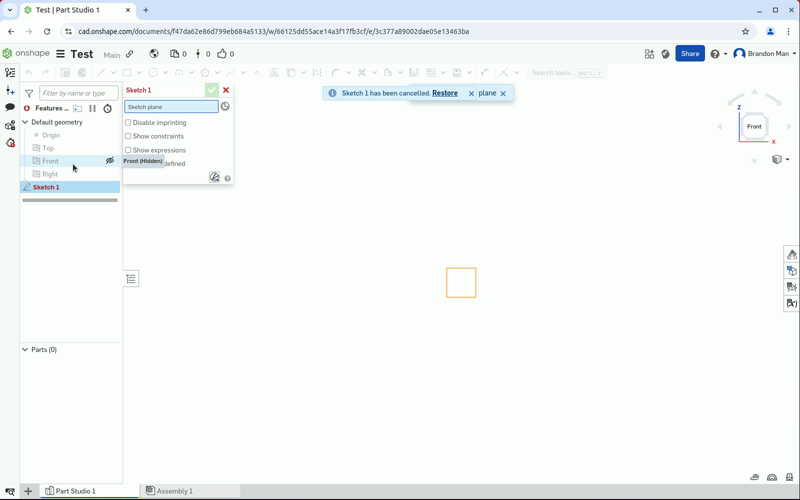
click(73, 163)
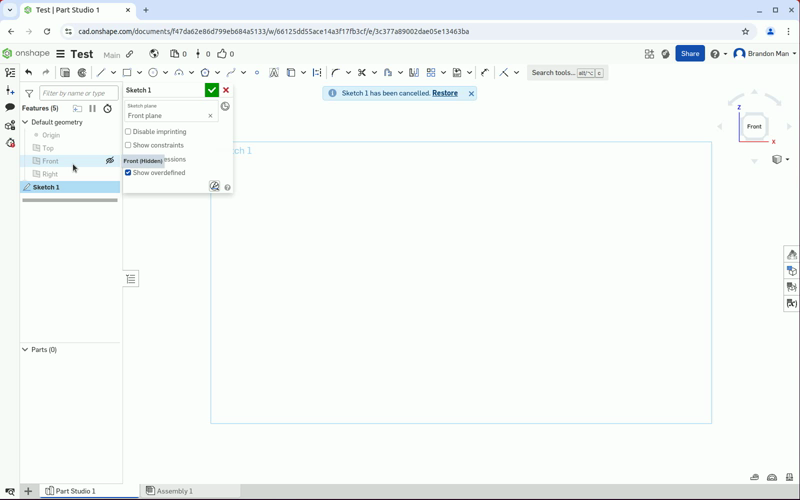
mouse_move(73, 352)
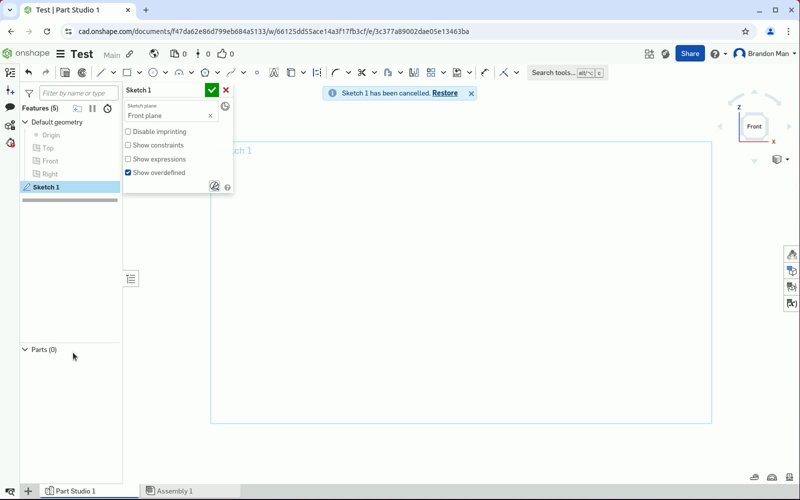
key(y)
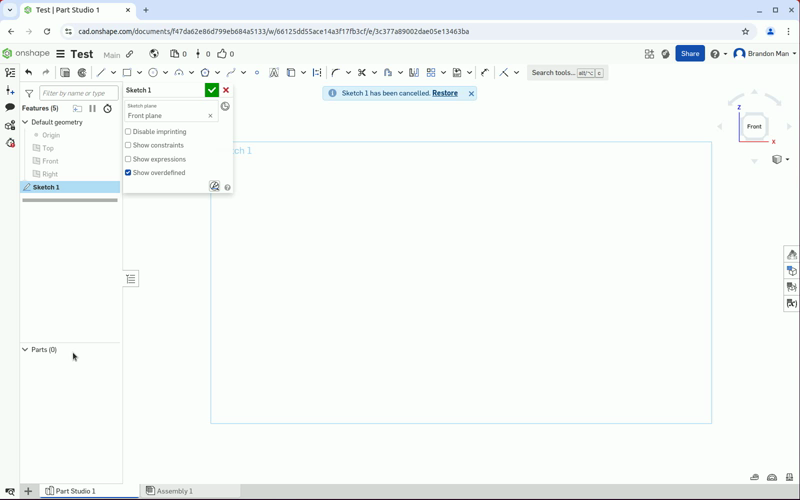
key(l)
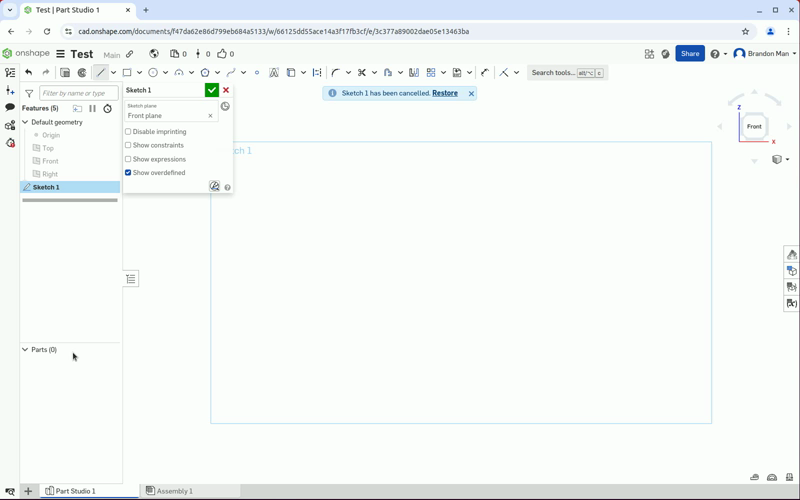
key_down(shift)
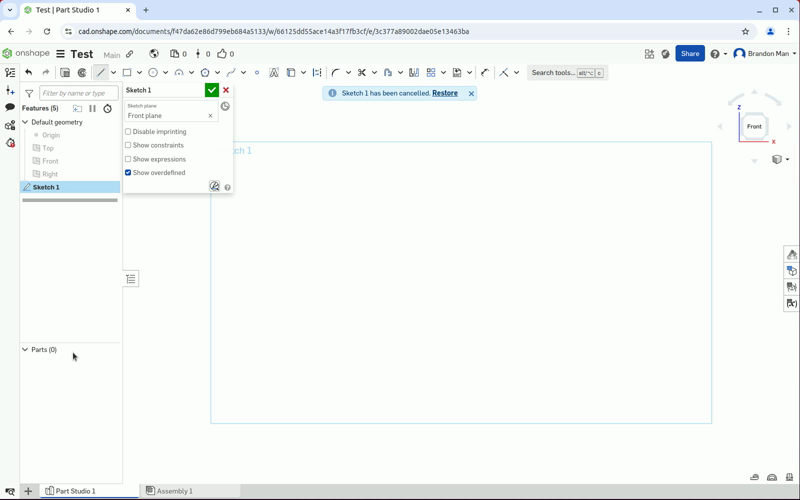
mouse_move(404, 282)
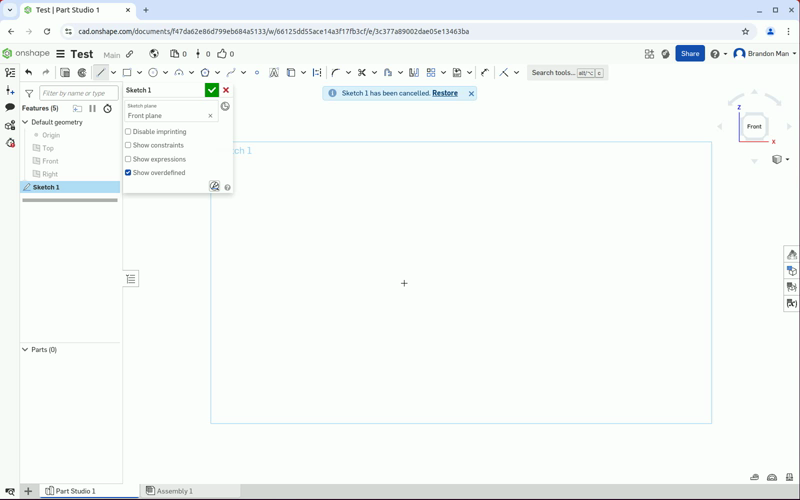
click(404, 282)
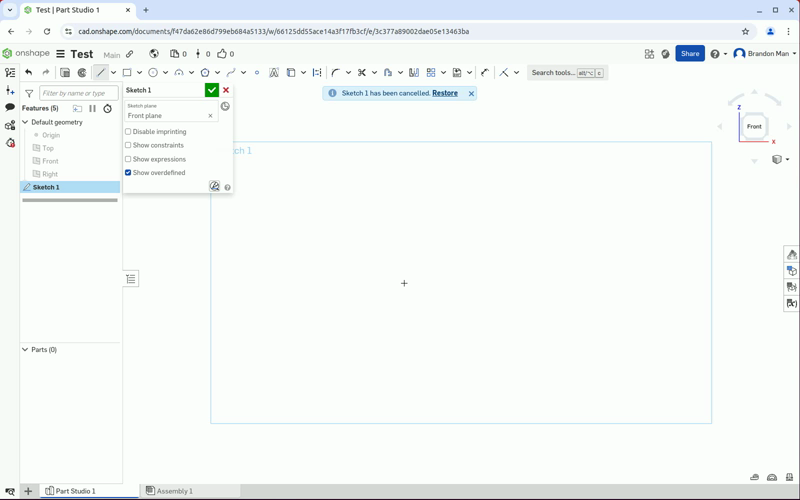
key_up(shift)
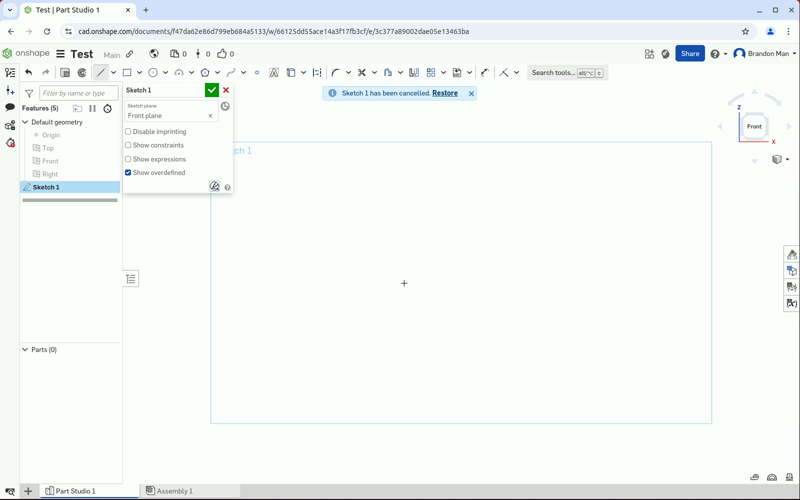
key_down(shift)
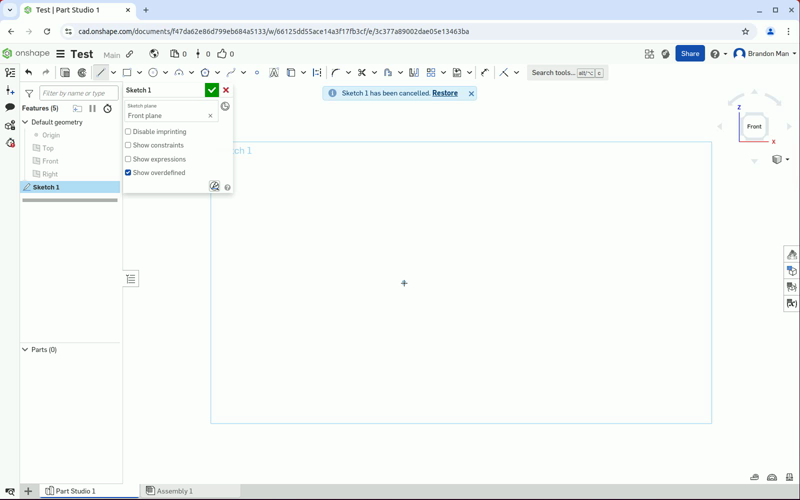
mouse_move(434, 282)
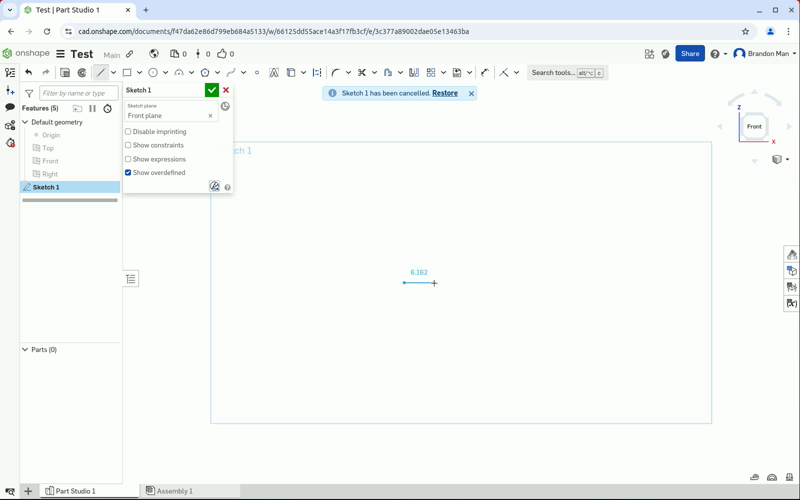
mouse_move(461, 282)
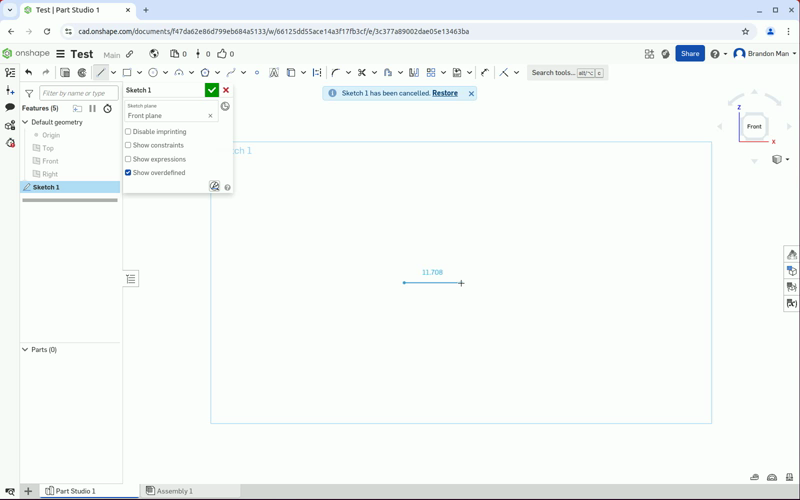
click(461, 282)
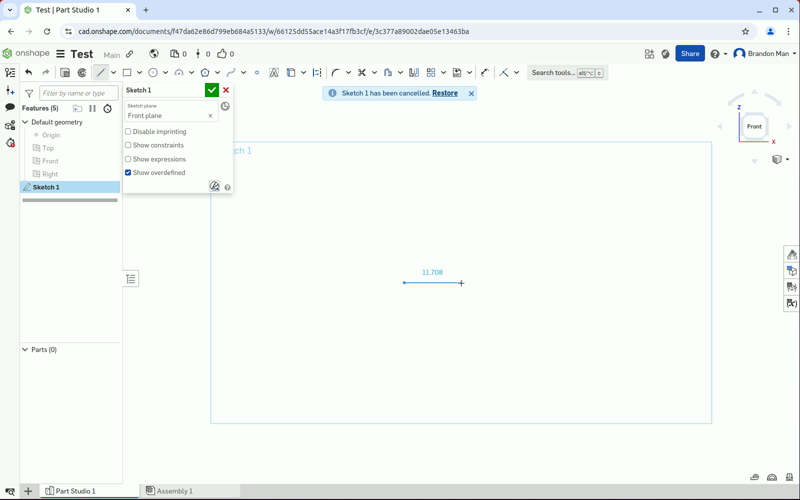
key_up(shift)
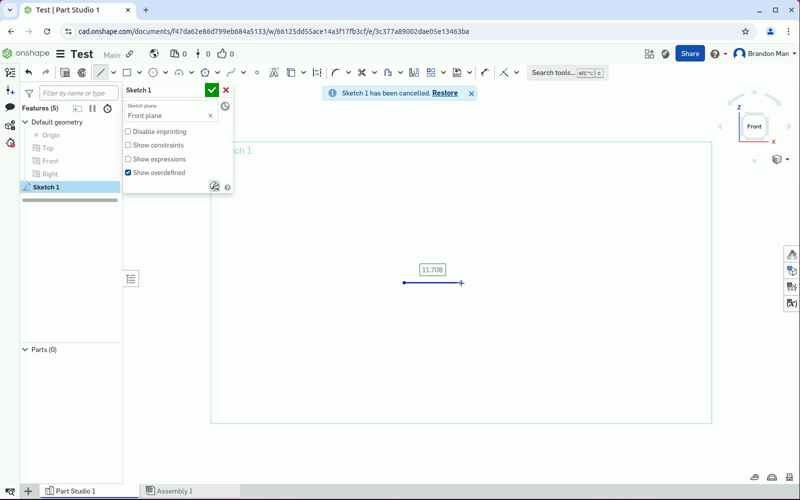
key_down(shift)
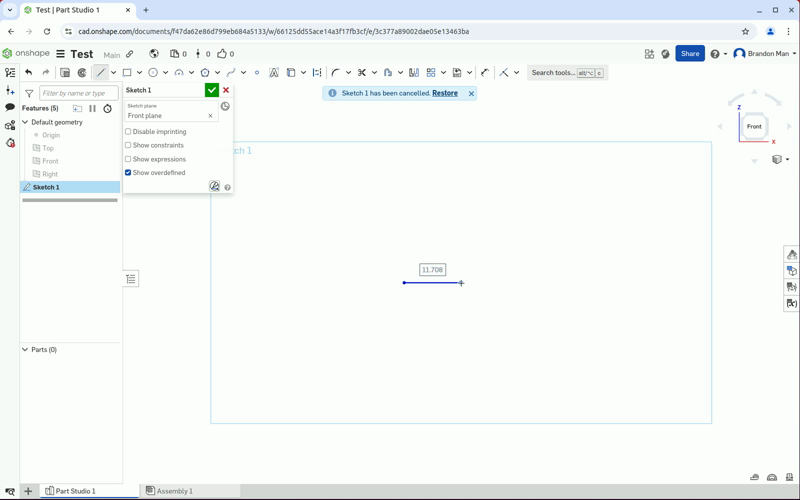
mouse_move(461, 170)
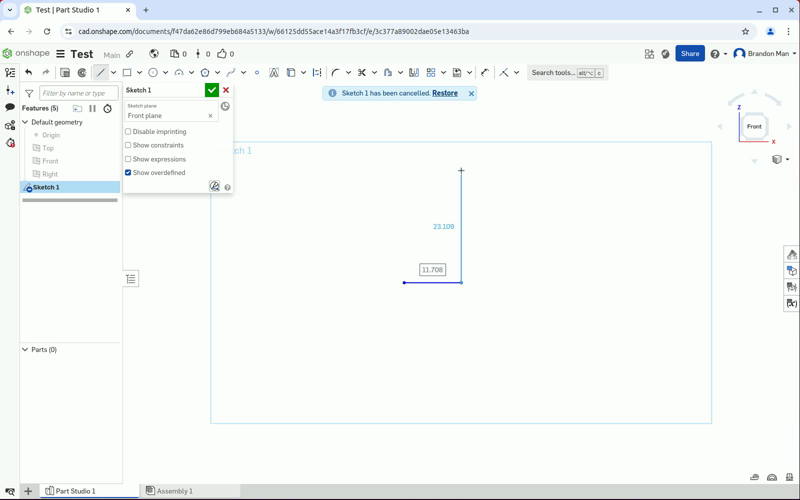
click(461, 170)
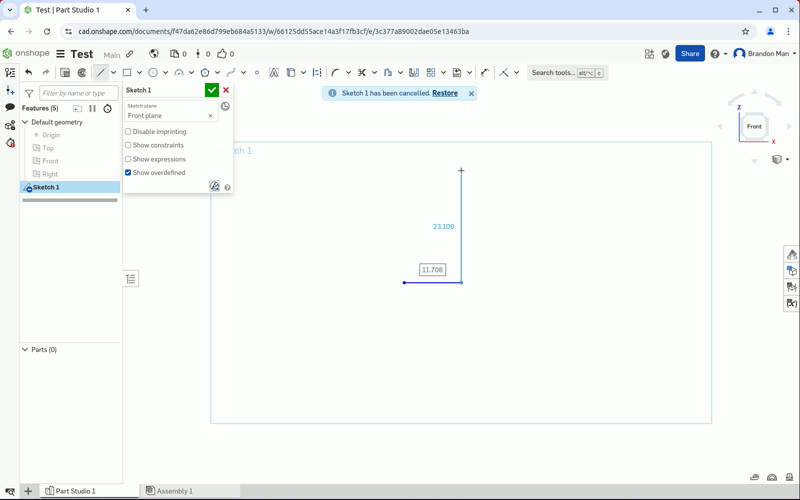
key_up(shift)
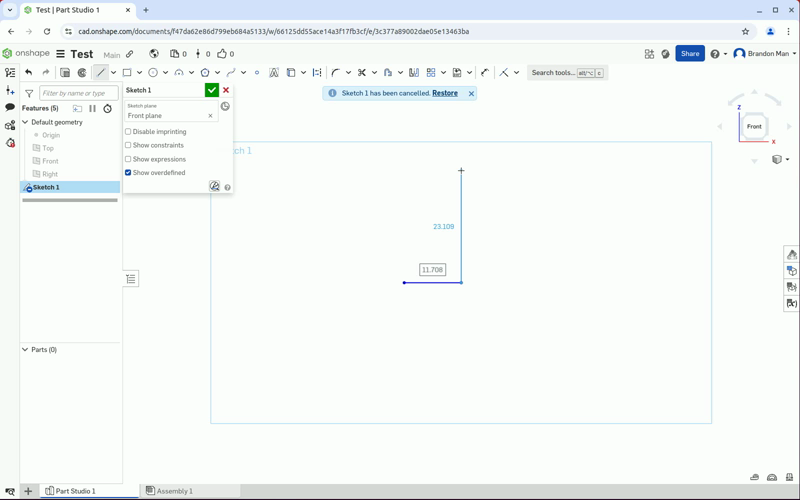
key_down(shift)
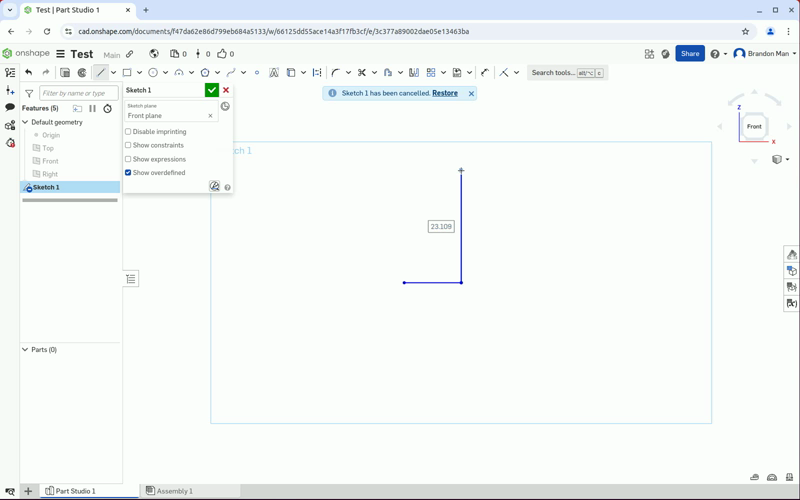
mouse_move(491, 170)
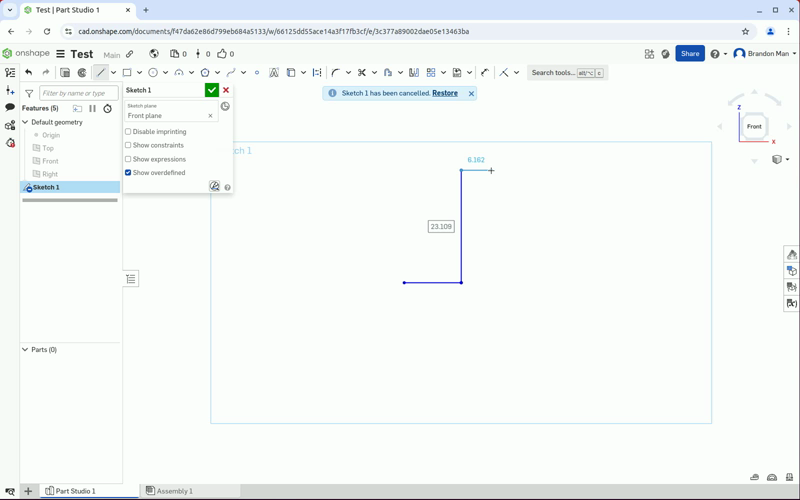
mouse_move(404, 170)
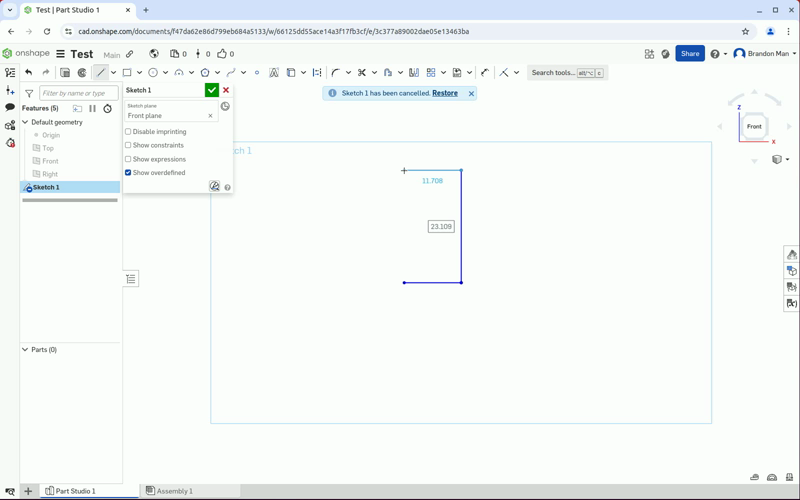
click(404, 170)
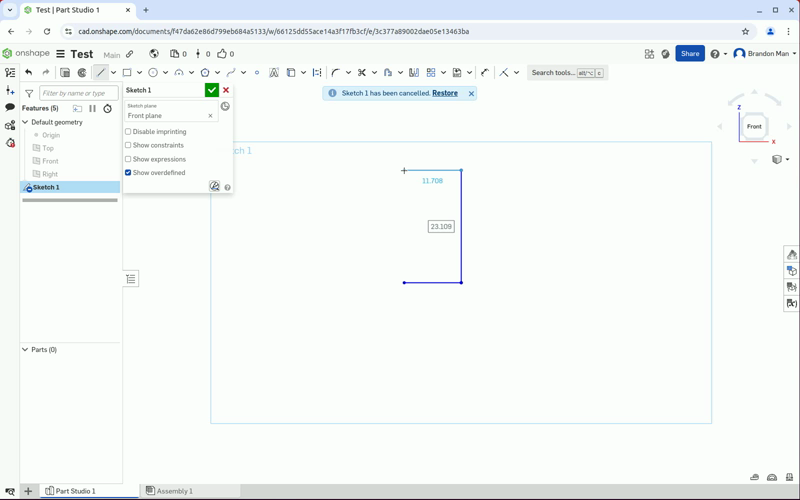
key_up(shift)
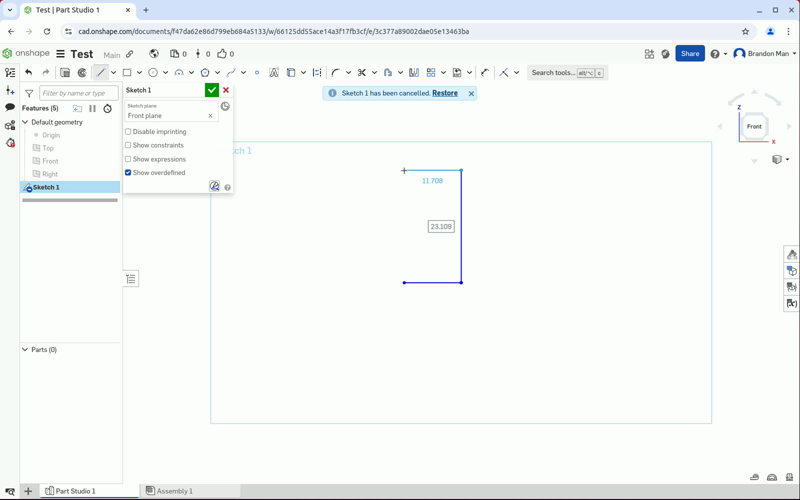
key_down(shift)
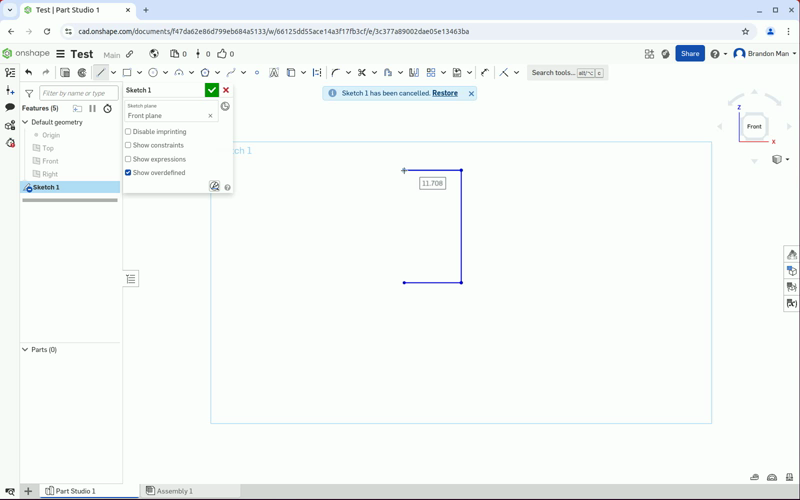
mouse_move(404, 282)
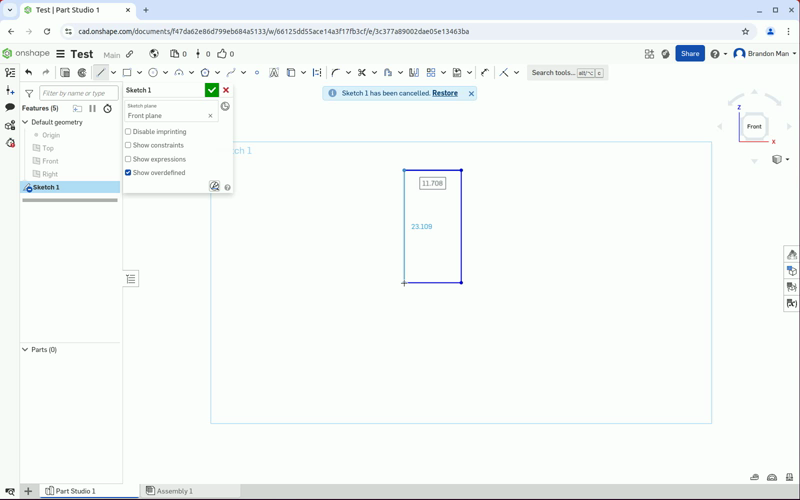
key_up(shift)
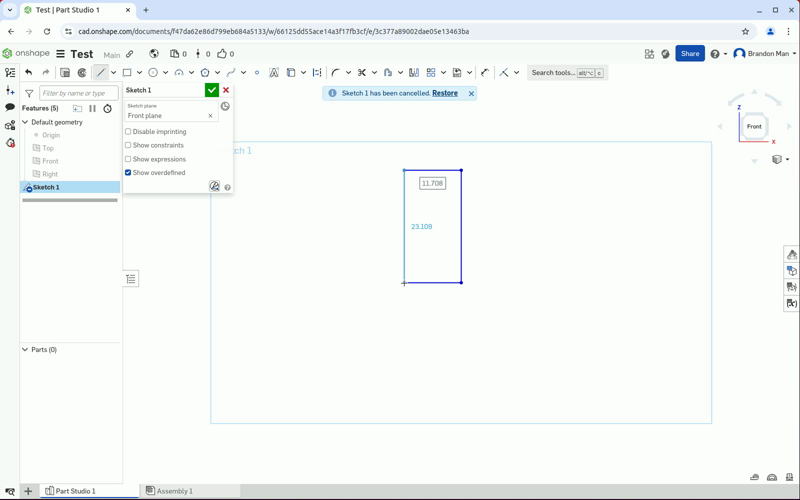
click(404, 282)
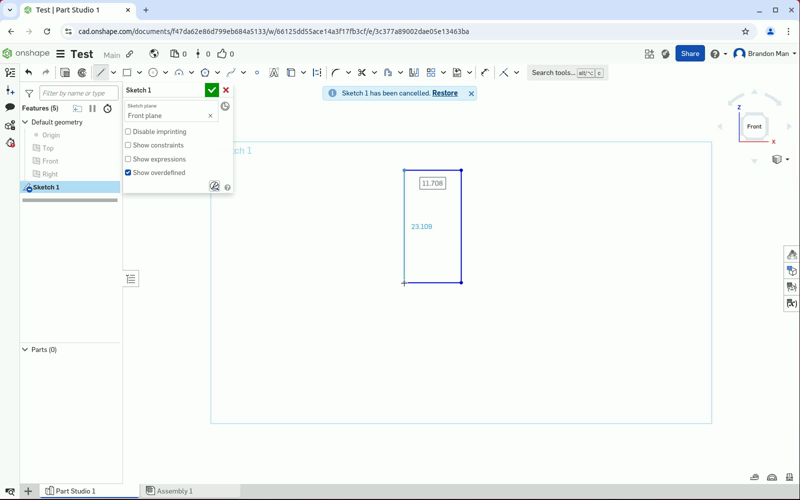
key(esc)
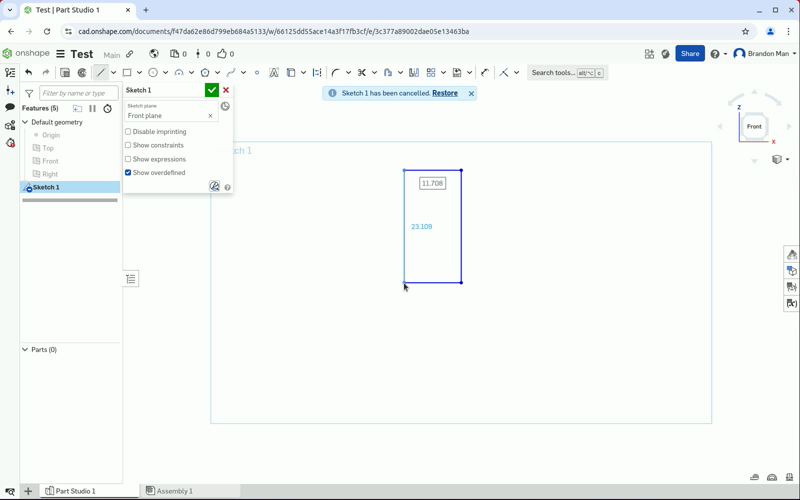
mouse_move(443, 176)
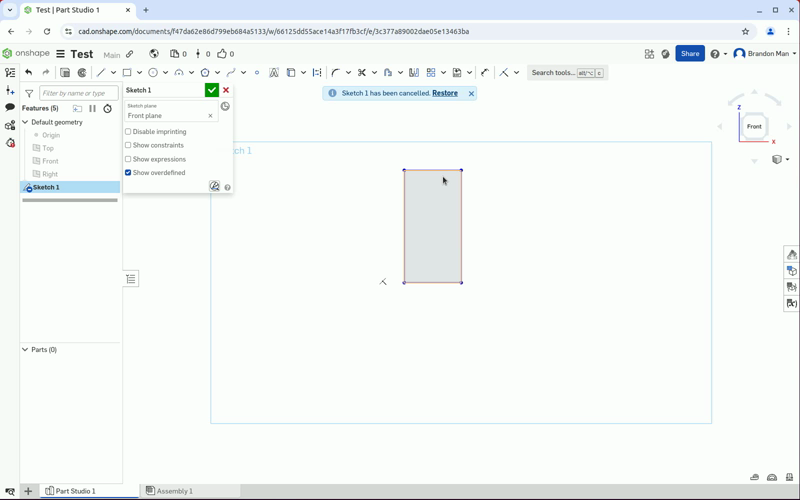
click(443, 176)
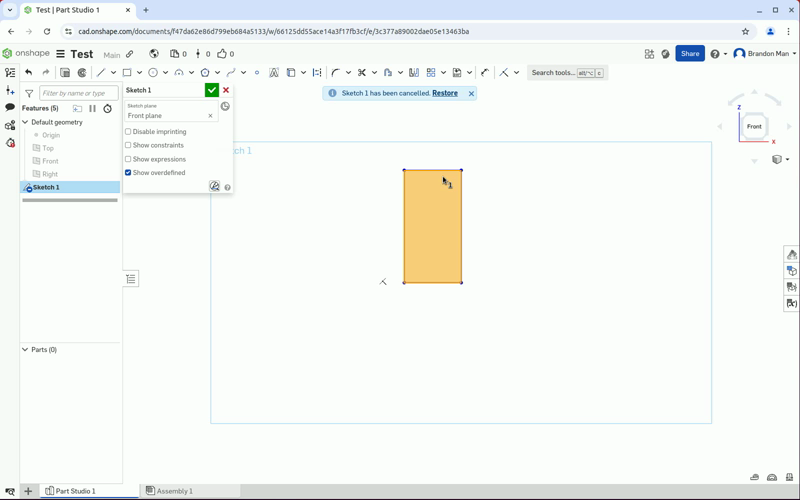
mouse_move(73, 352)
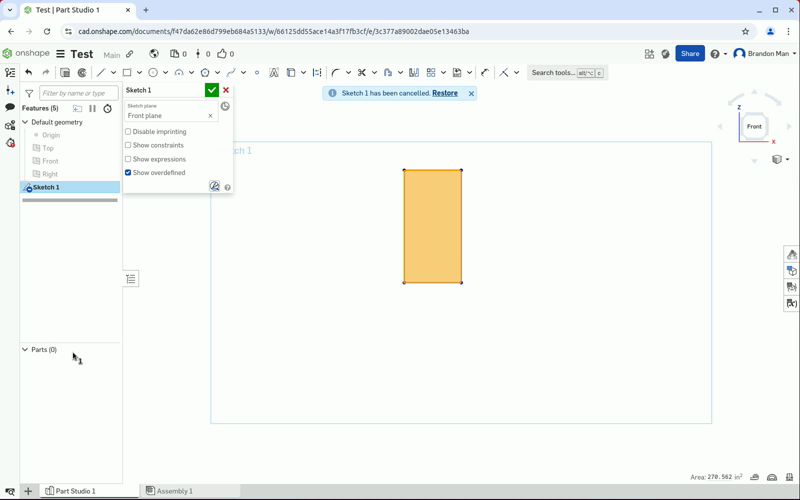
key(shift+y)
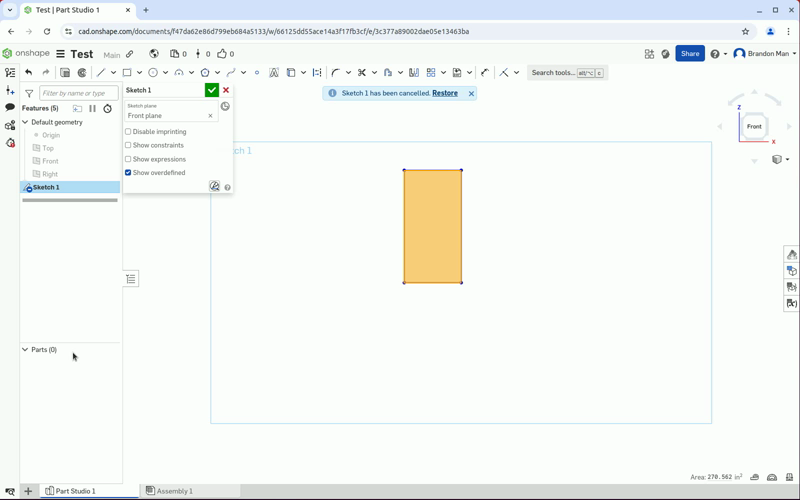
key(shift+e)
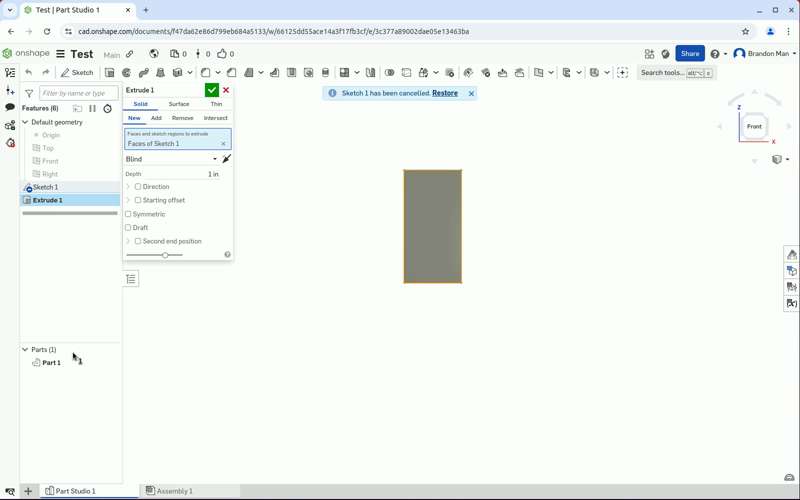
mouse_move(143, 106)
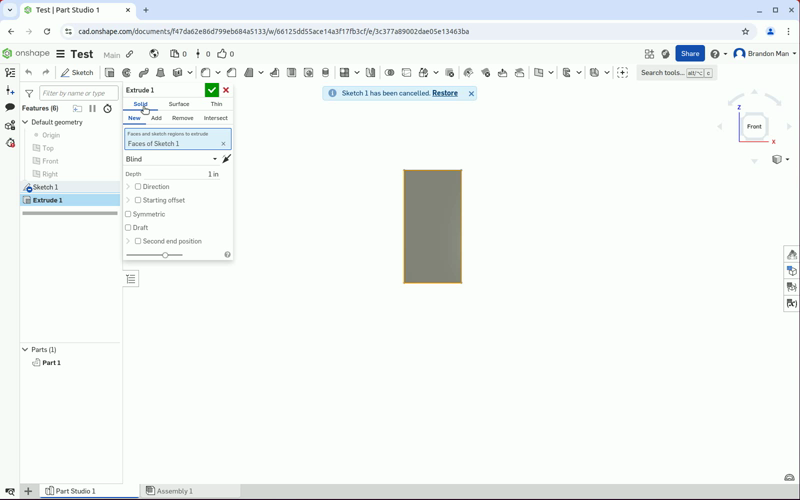
click(143, 106)
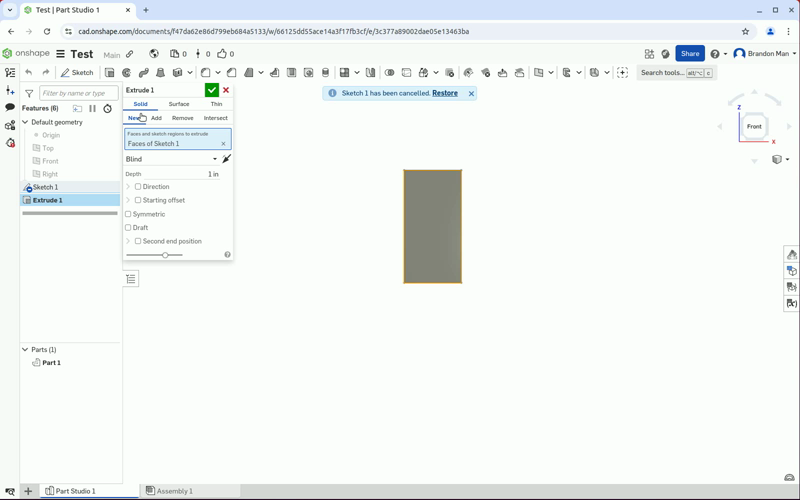
mouse_move(137, 120)
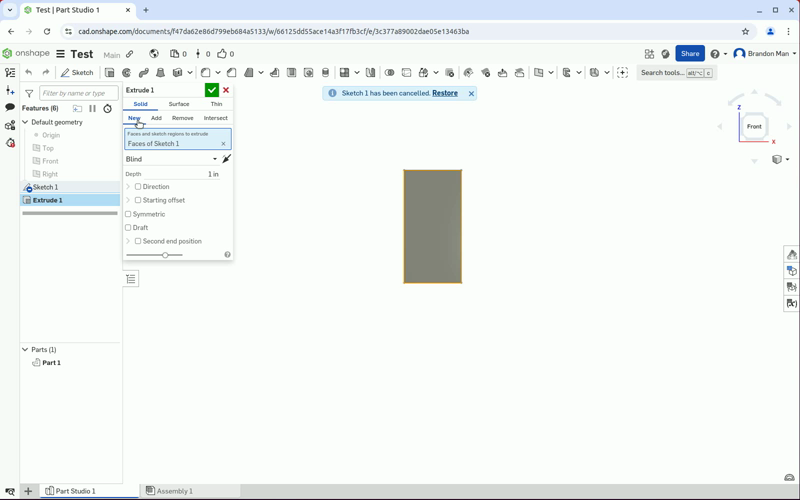
click(137, 120)
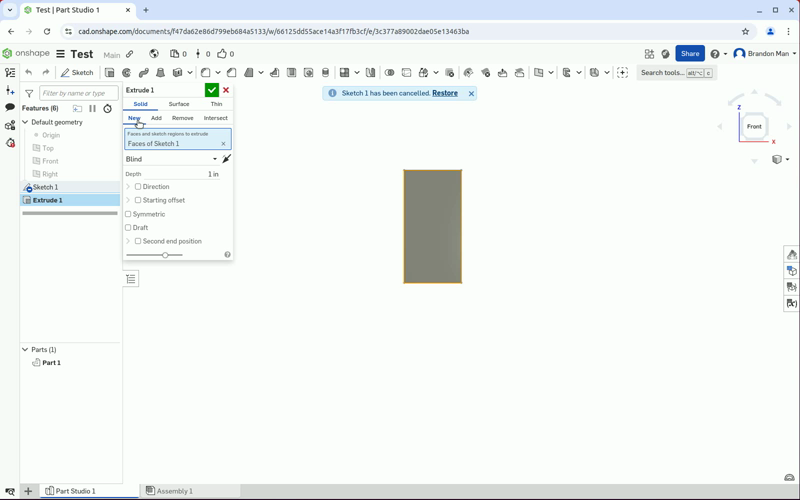
key(tab, 4)
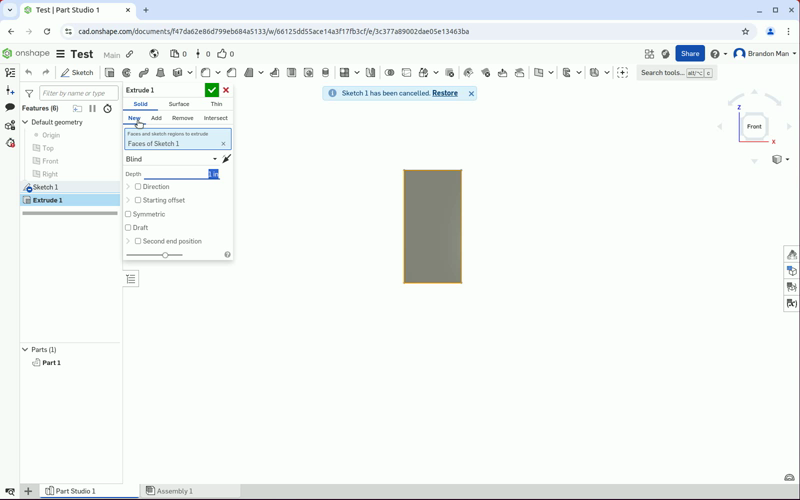
text(23.108)
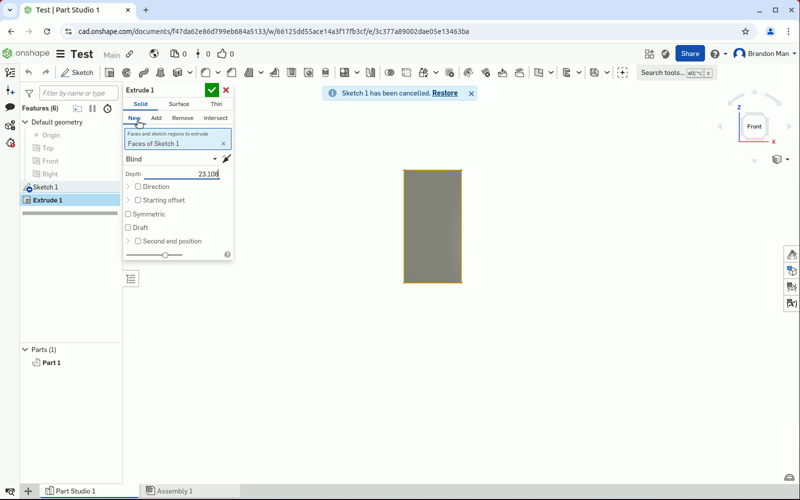
key(enter)
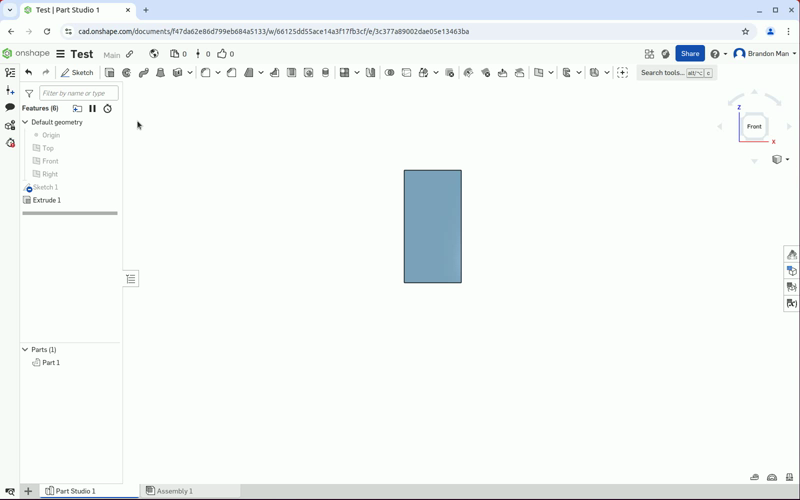
key(shift+h)
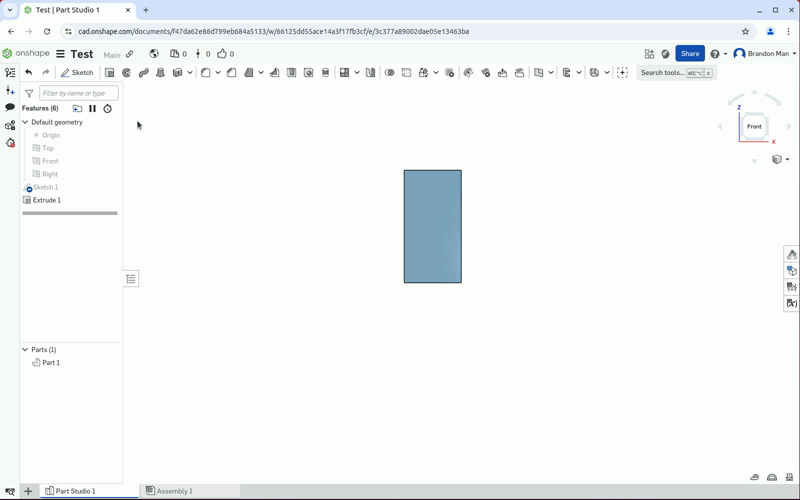
key(shift+h)
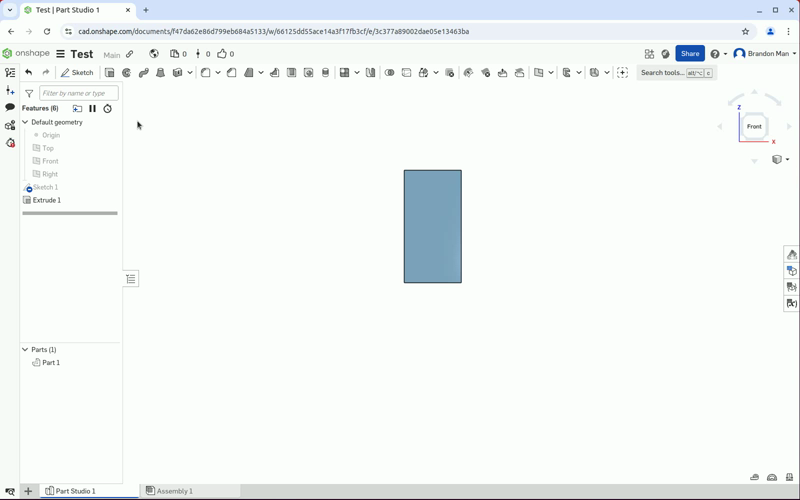
mouse_move(73, 189)
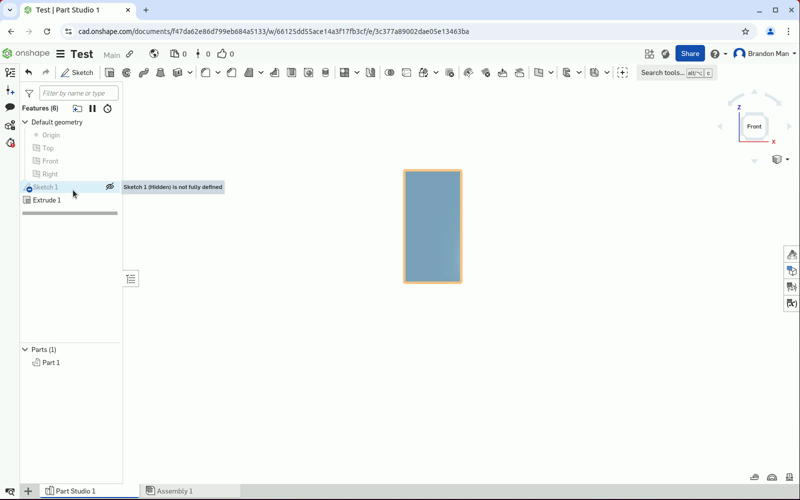
click(73, 189)
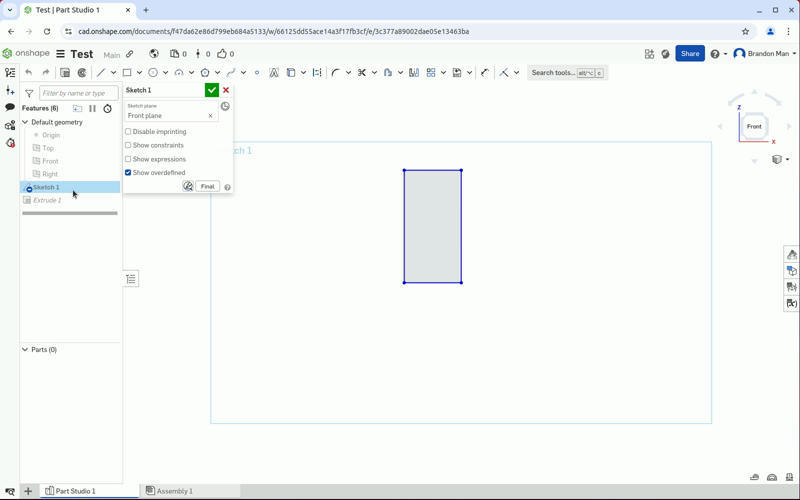
mouse_move(229, 92)
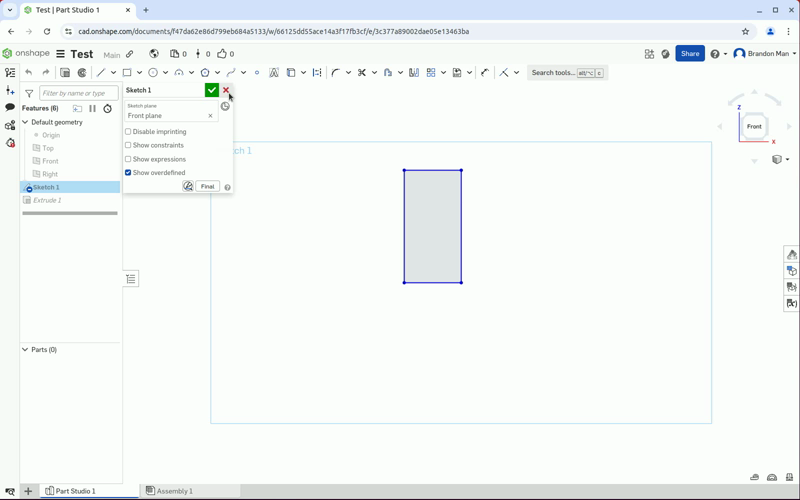
click(229, 92)
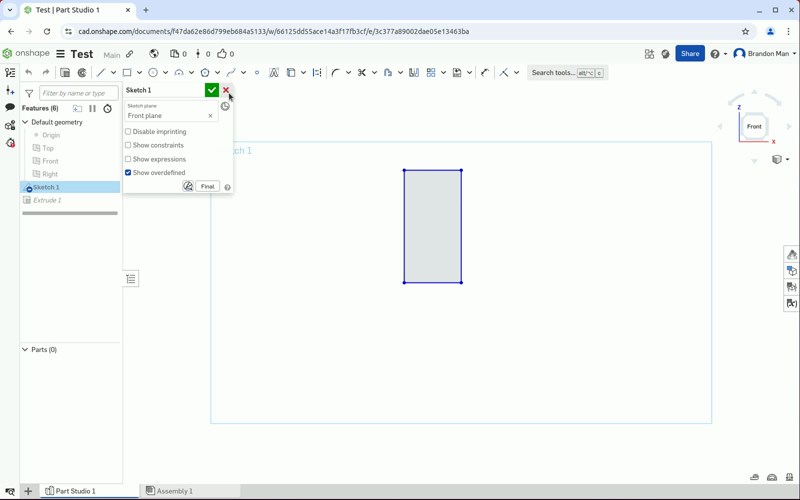
key(shift+s)
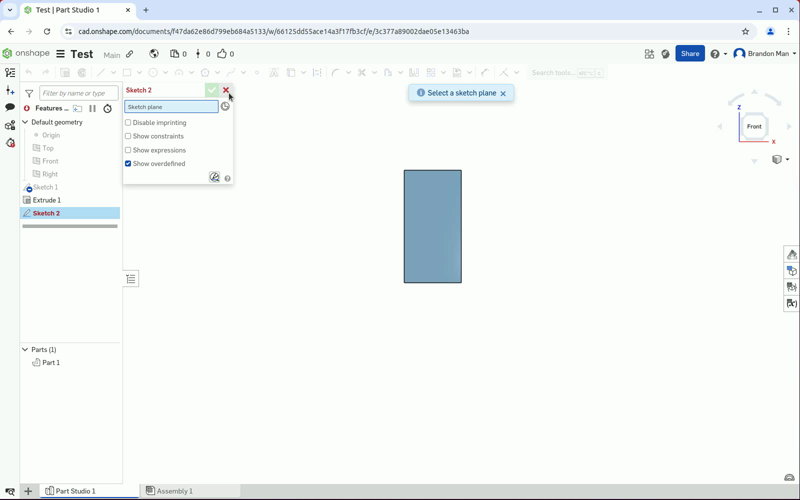
mouse_move(73, 163)
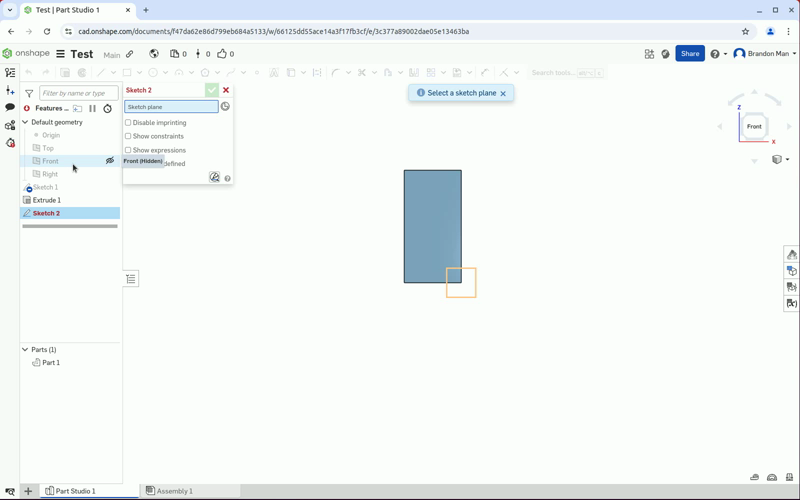
click(73, 163)
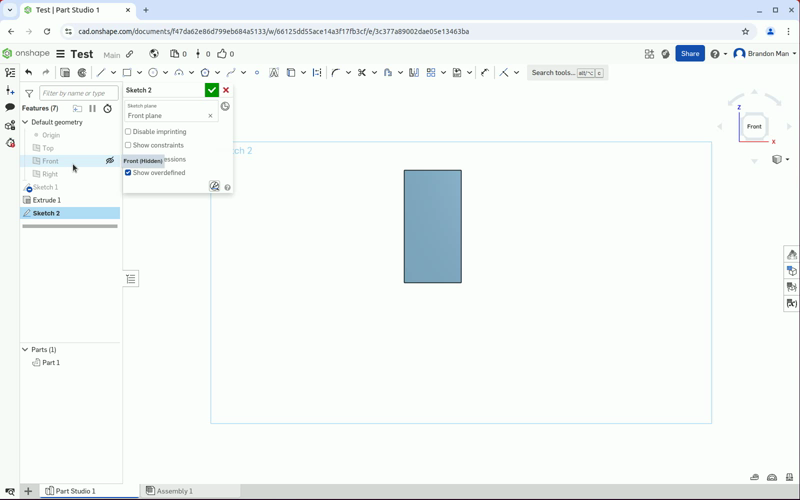
mouse_move(73, 352)
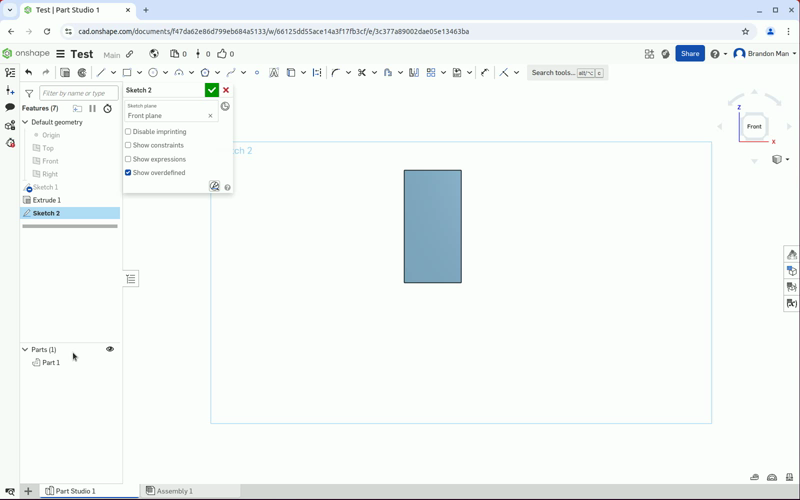
key(y)
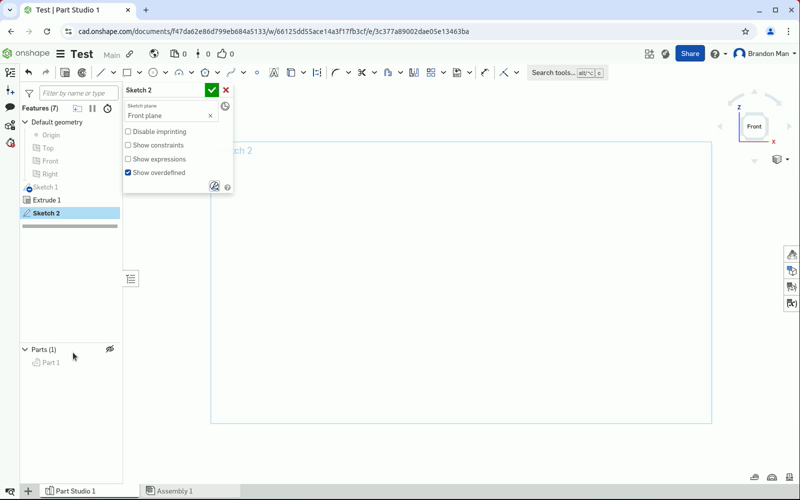
key(l)
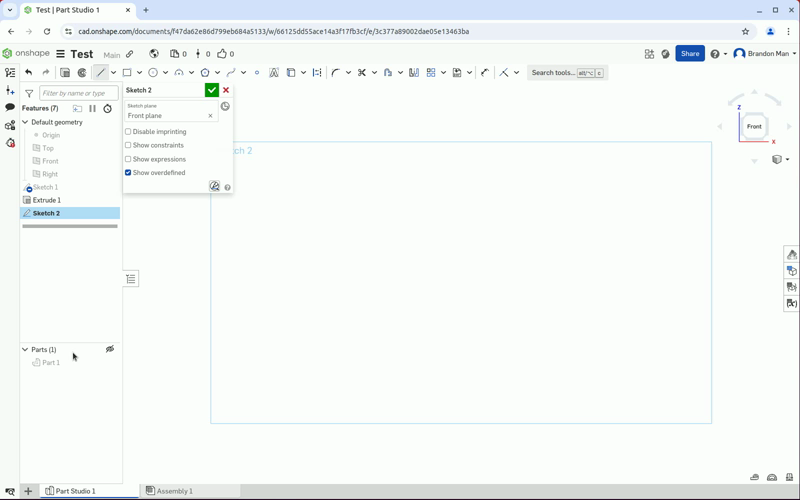
key_down(shift)
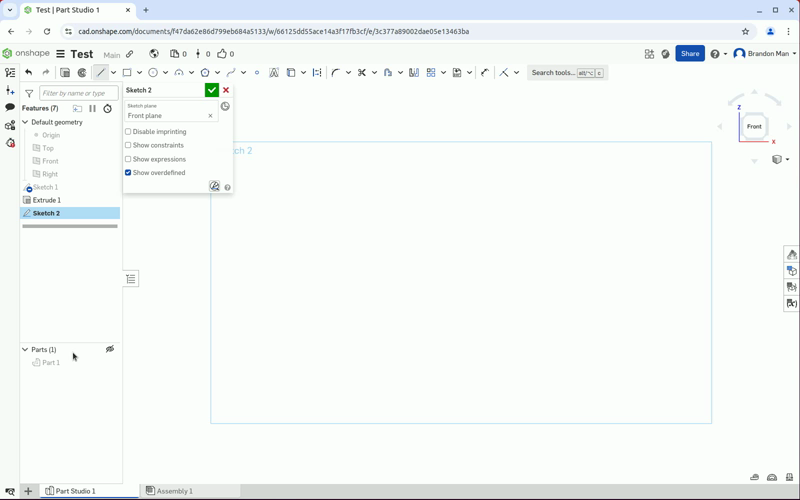
mouse_move(348, 282)
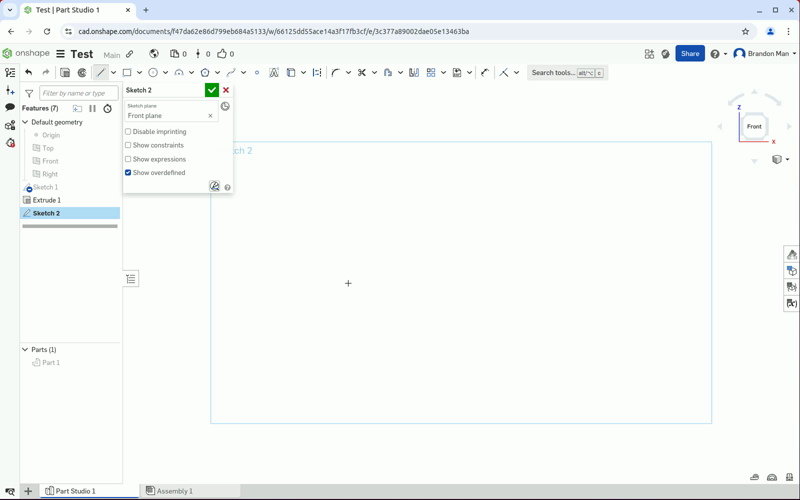
click(348, 282)
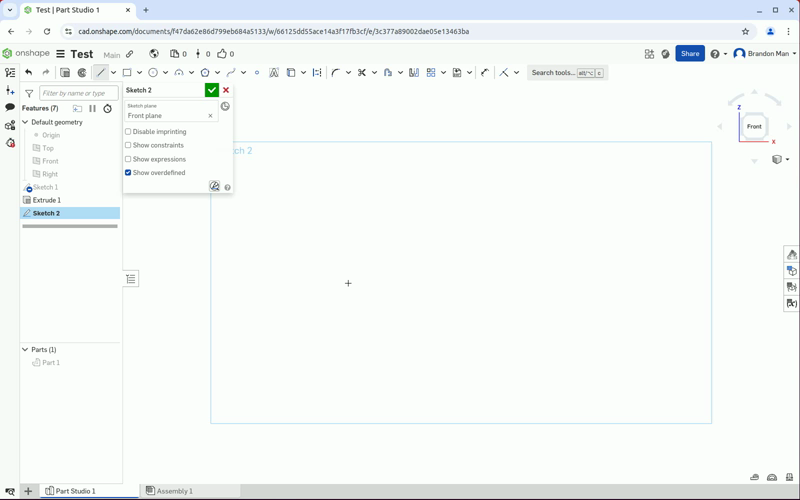
key_up(shift)
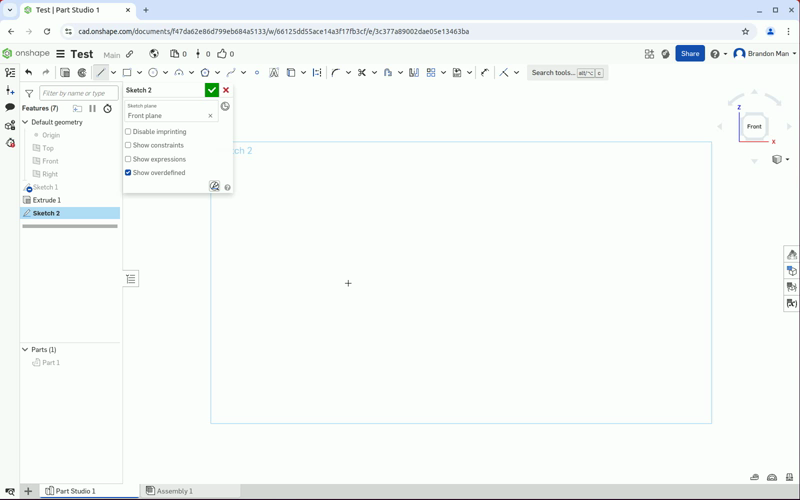
key_down(shift)
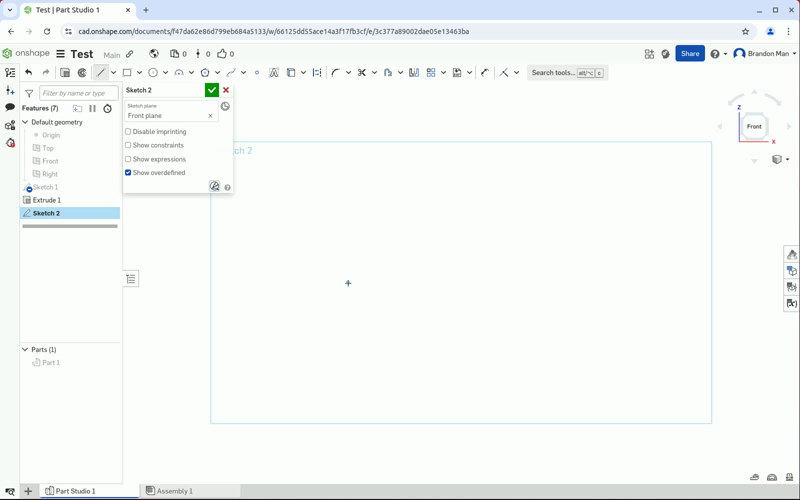
mouse_move(460, 282)
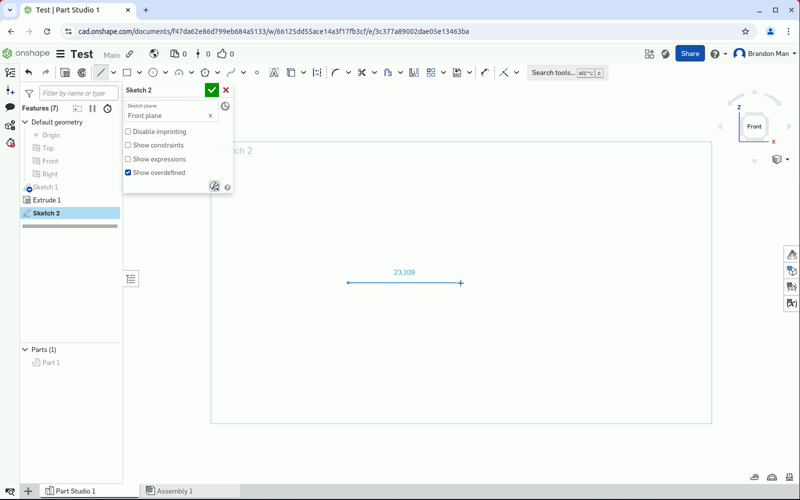
click(460, 282)
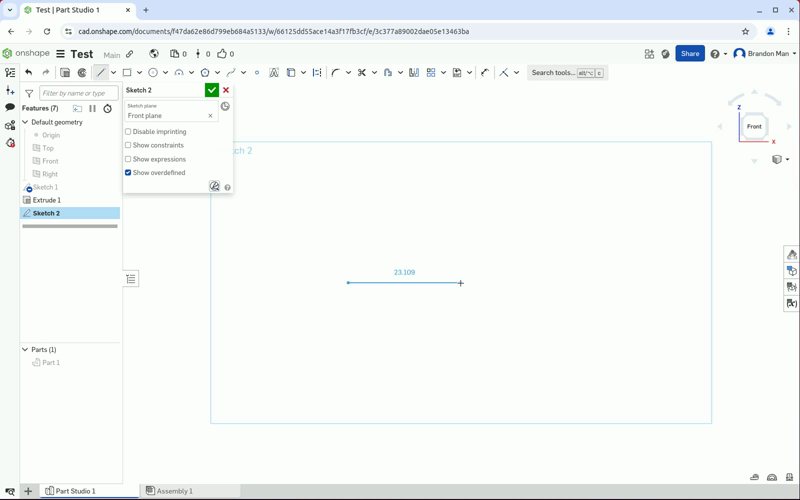
key_up(shift)
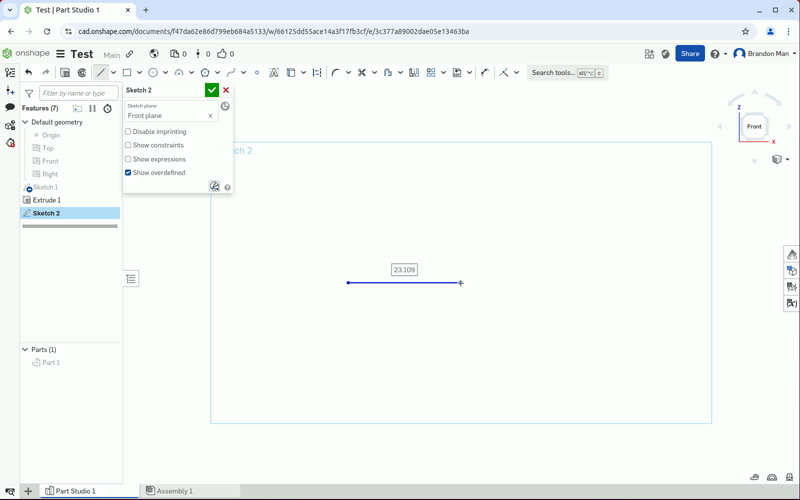
key_down(shift)
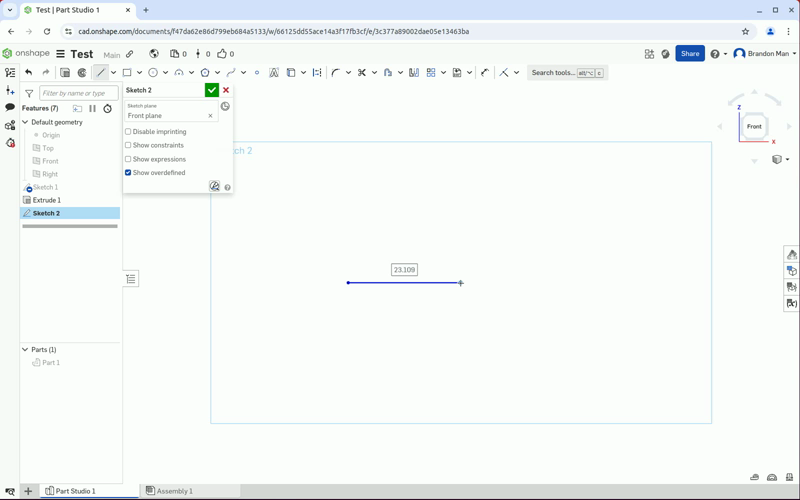
mouse_move(490, 282)
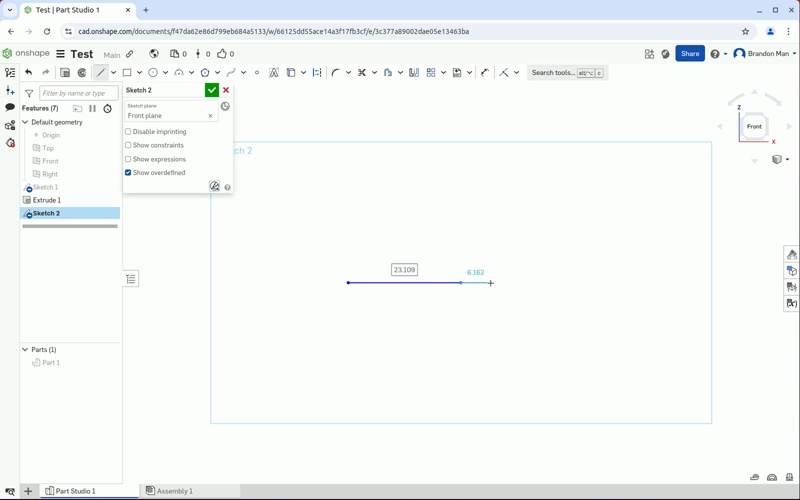
mouse_move(460, 226)
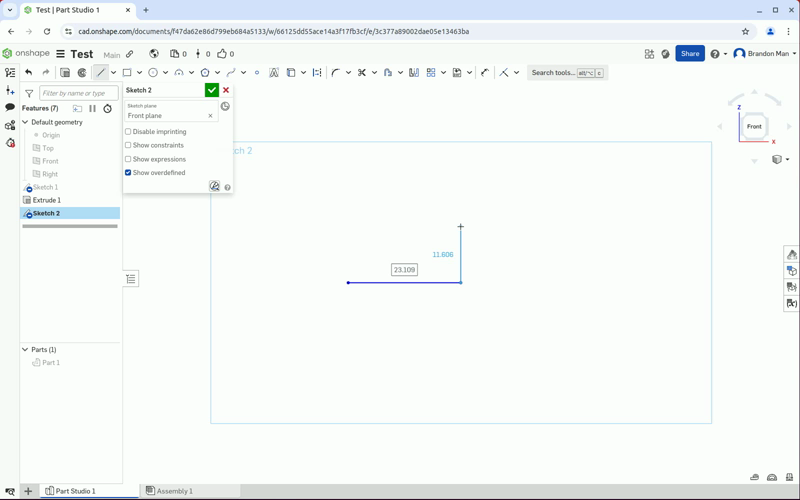
click(460, 226)
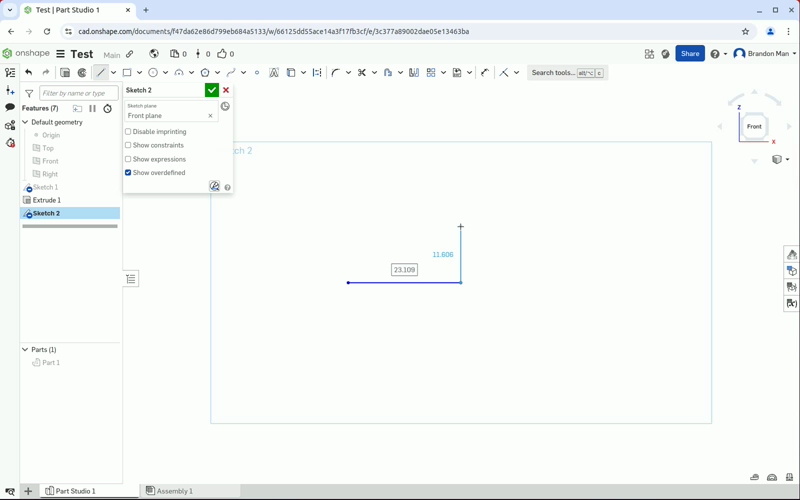
key_up(shift)
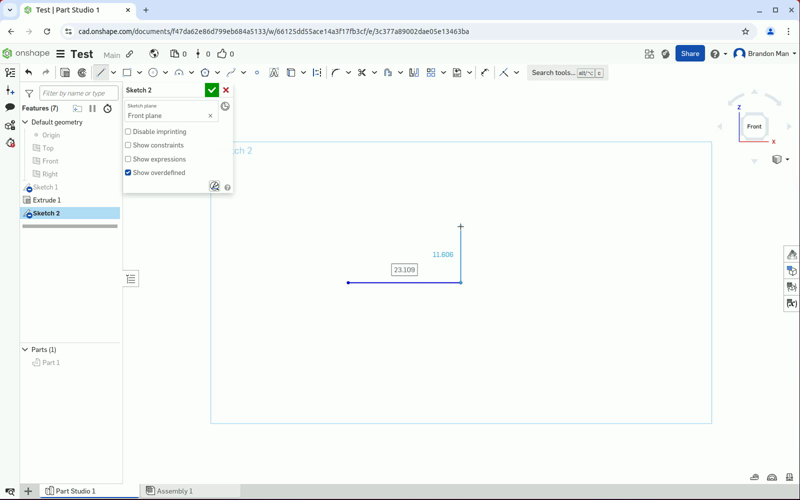
key_down(shift)
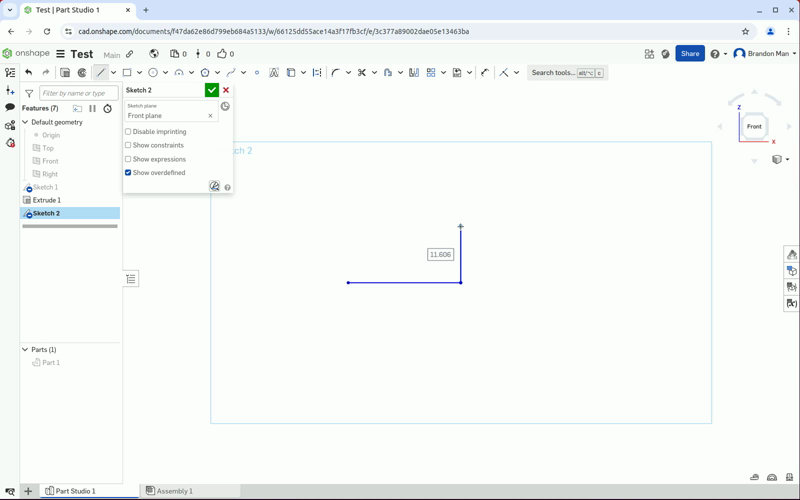
mouse_move(348, 226)
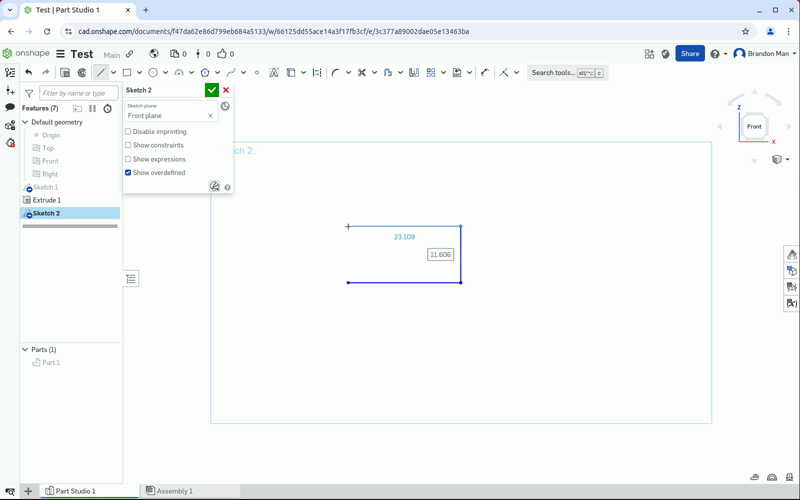
click(348, 226)
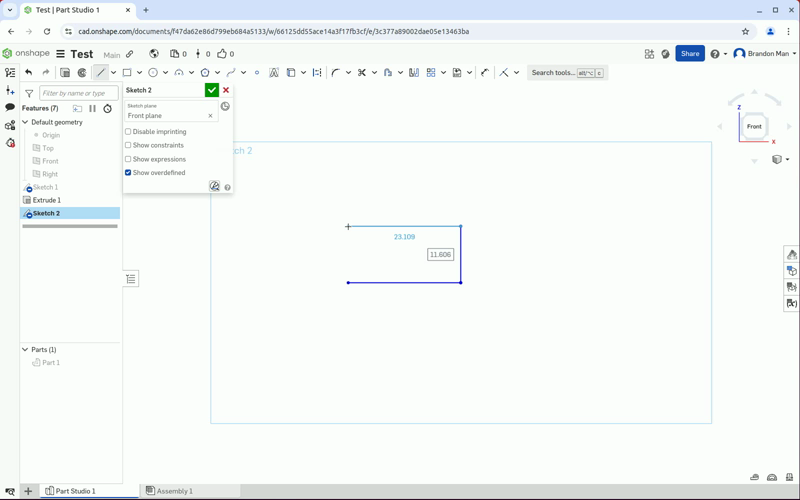
key_up(shift)
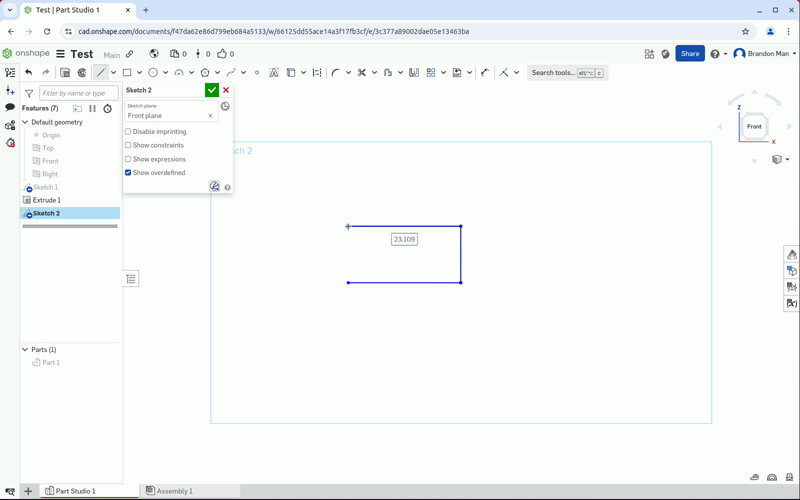
mouse_move(378, 226)
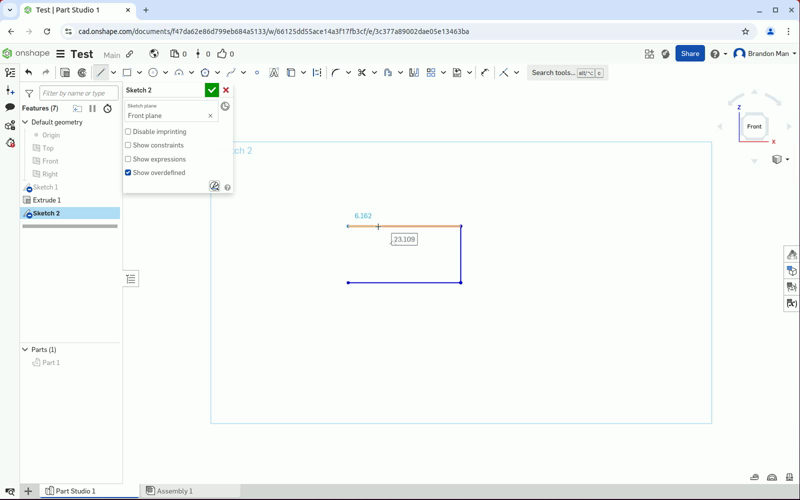
key_down(shift)
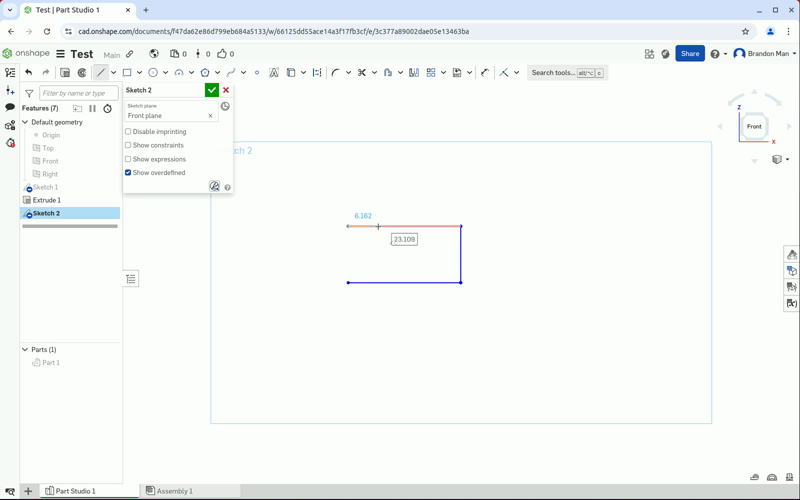
mouse_move(348, 282)
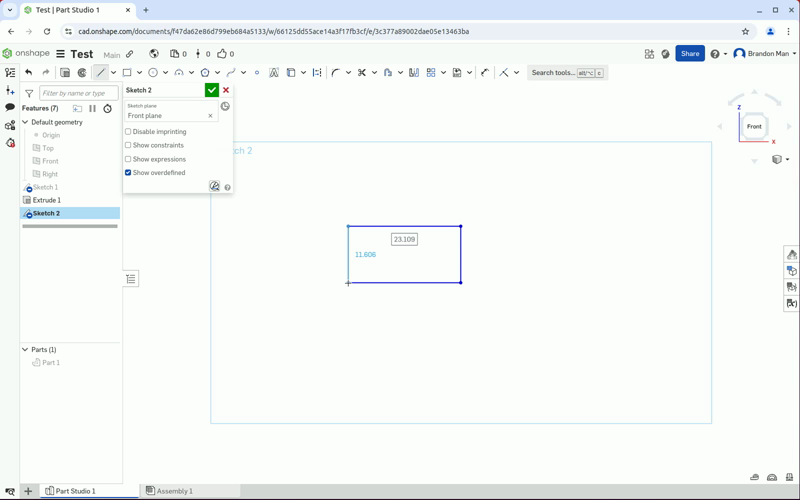
key_up(shift)
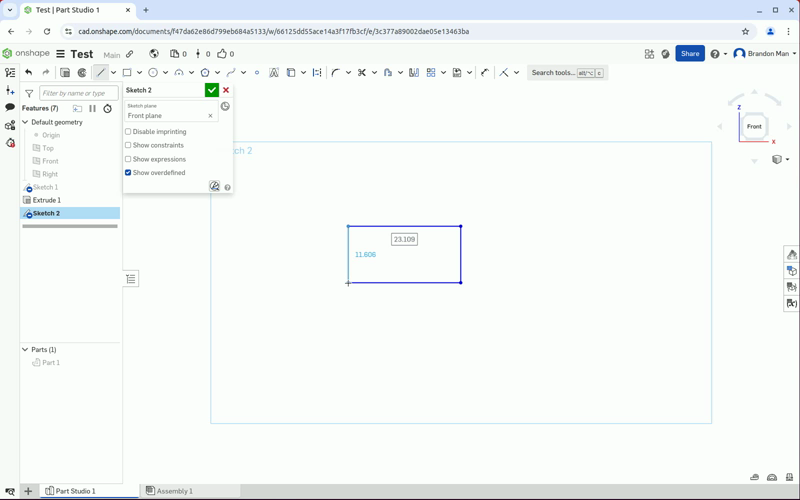
click(348, 282)
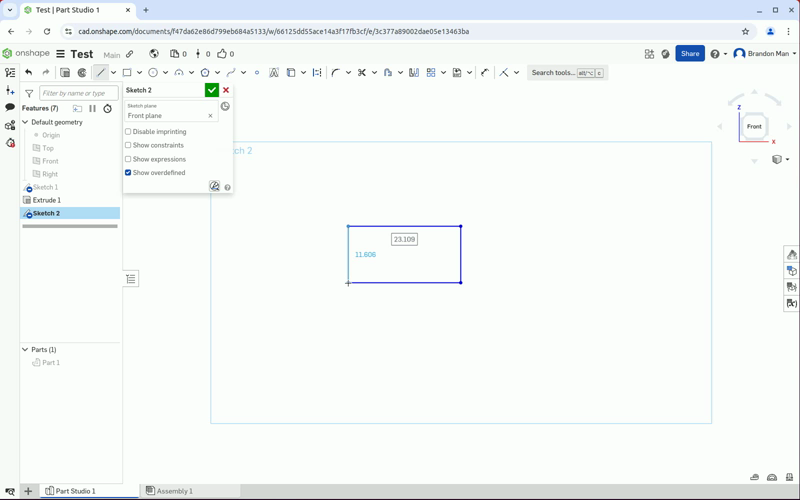
key(esc)
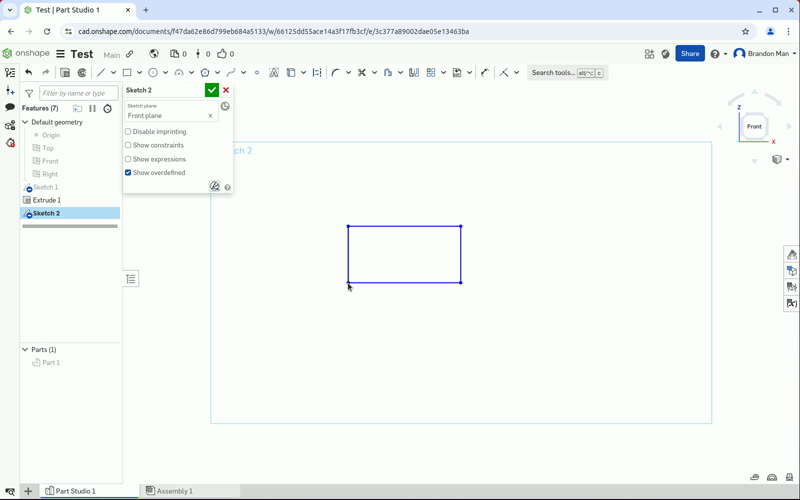
mouse_move(396, 272)
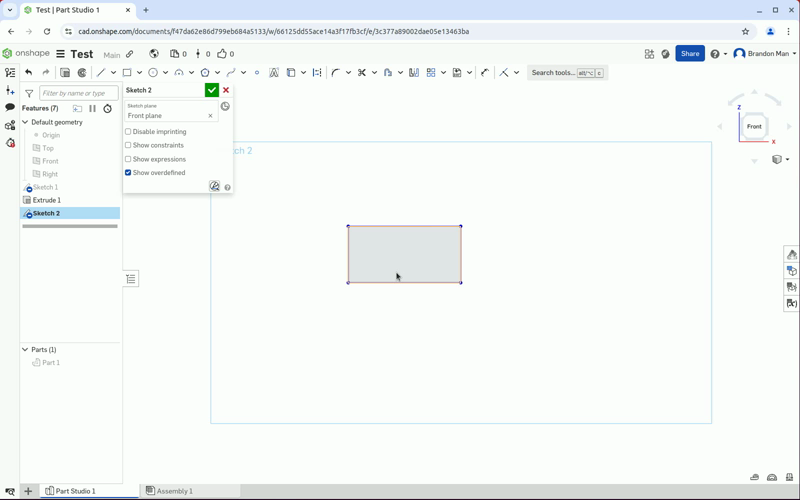
click(396, 272)
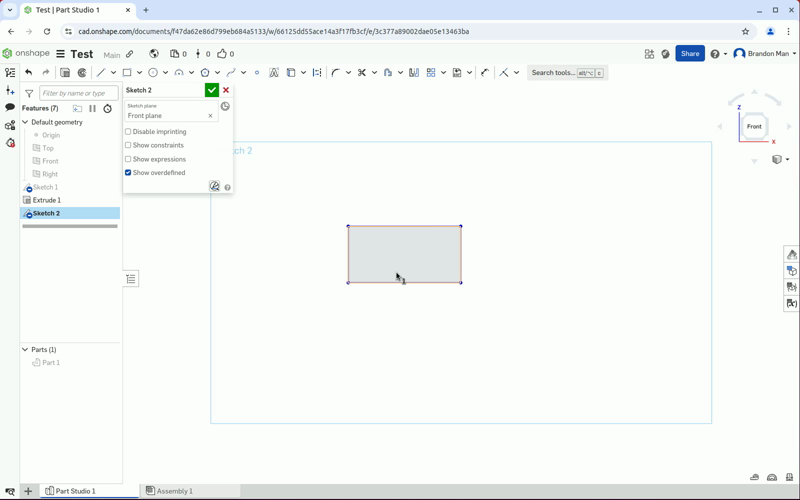
mouse_move(73, 352)
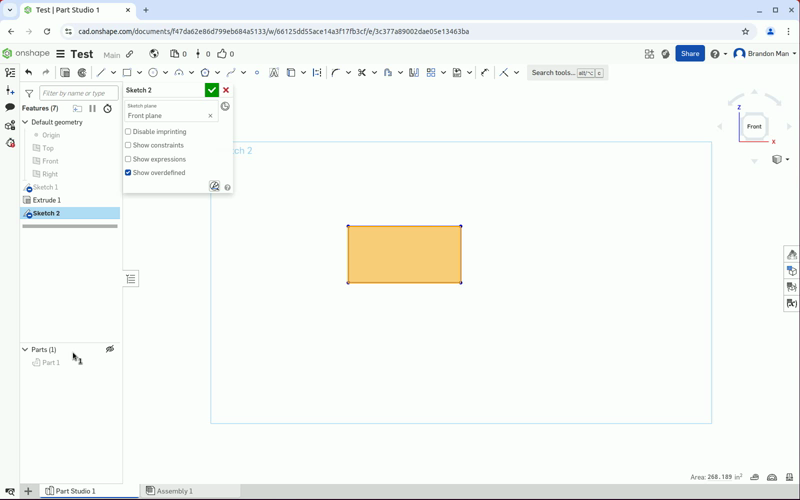
key(shift+y)
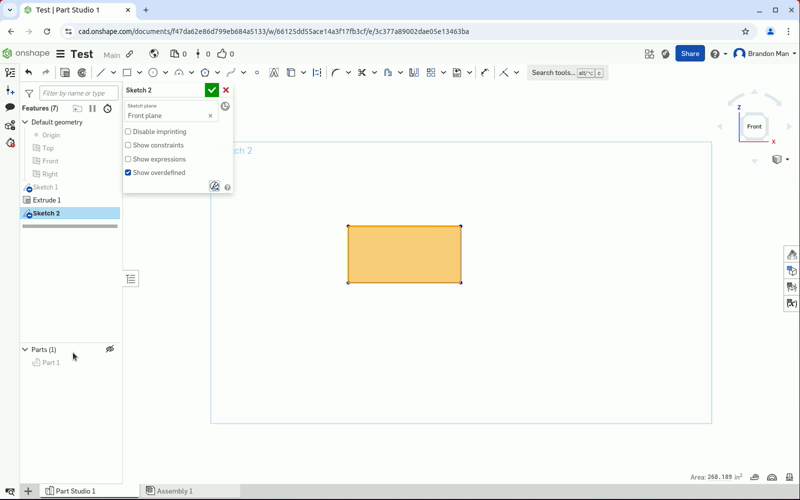
key(shift+e)
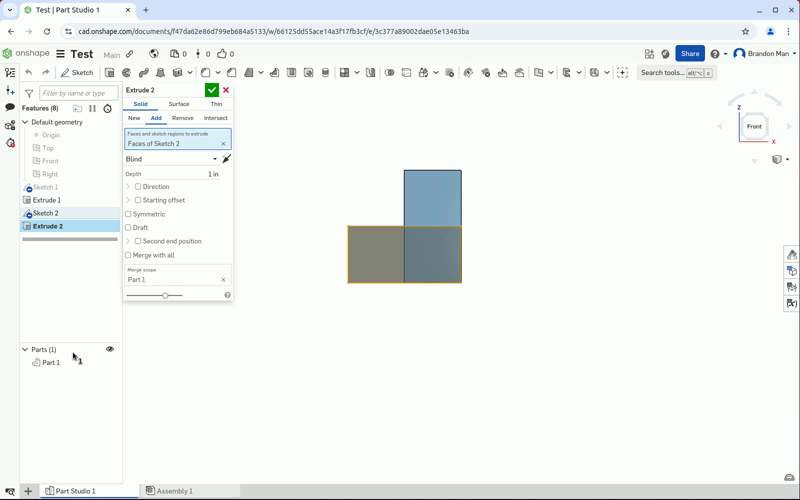
mouse_move(143, 106)
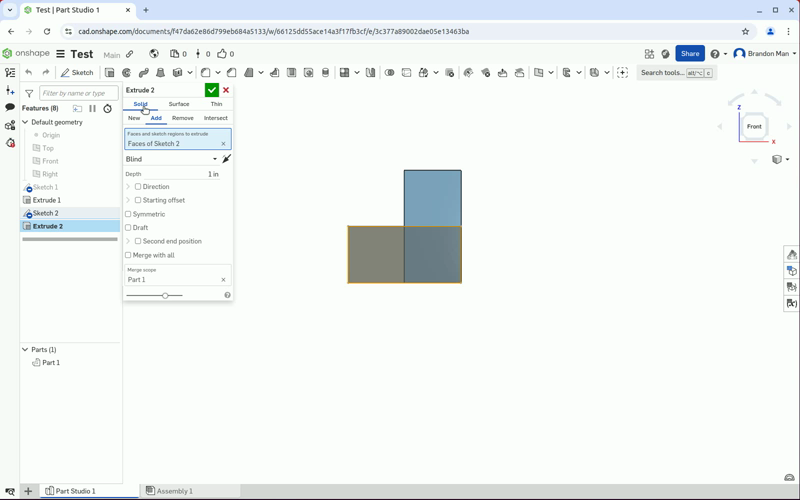
click(143, 106)
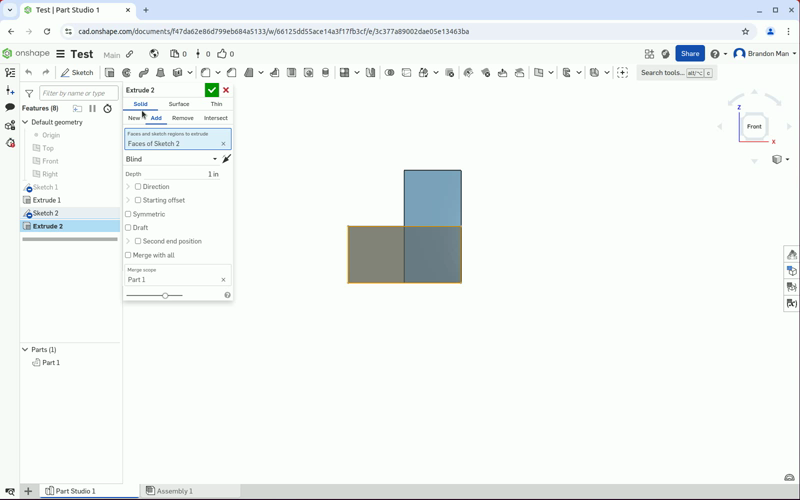
mouse_move(137, 120)
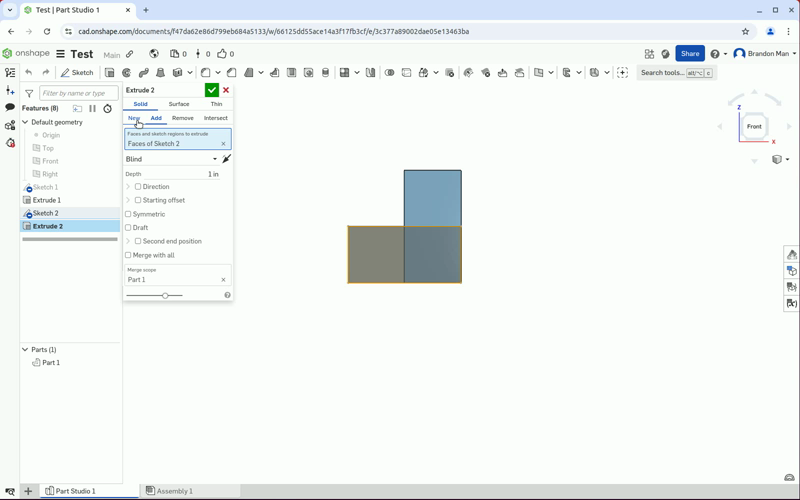
click(137, 120)
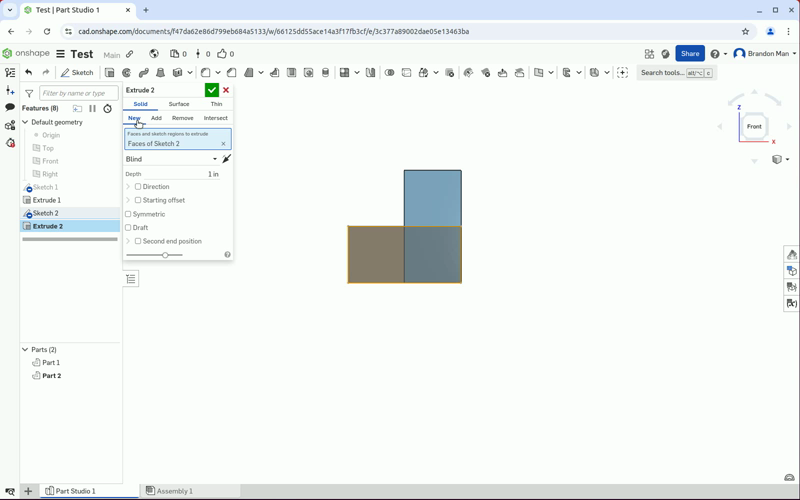
key(tab, 4)
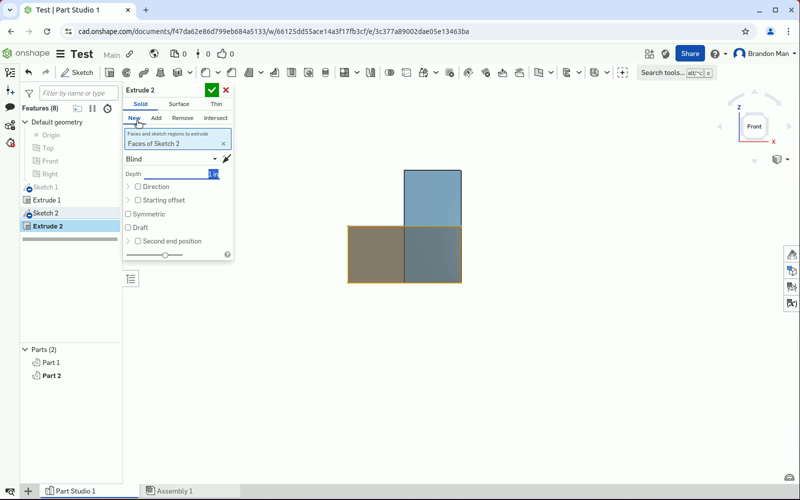
text(11.554)
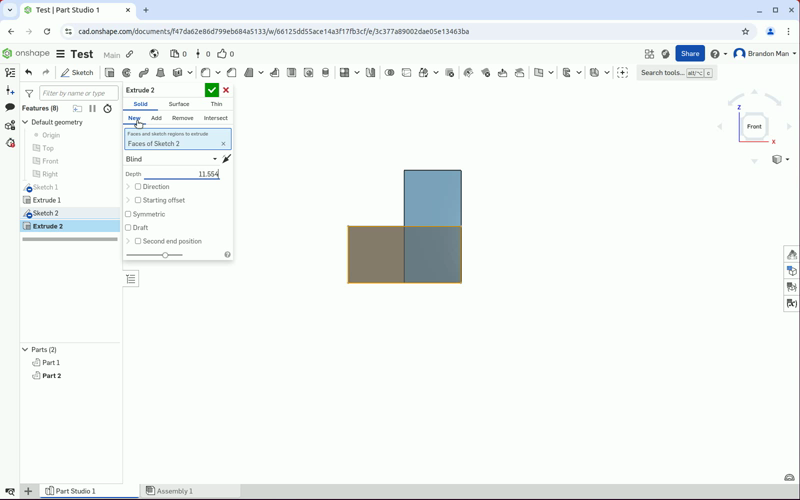
key(enter)
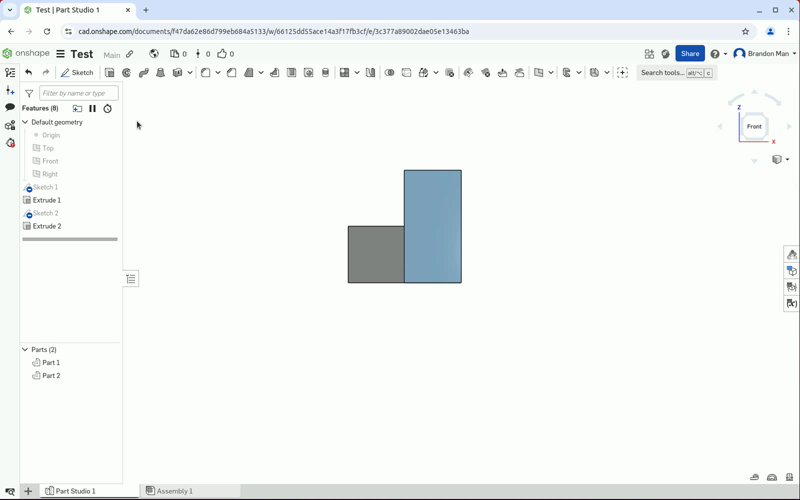
key(shift+h)
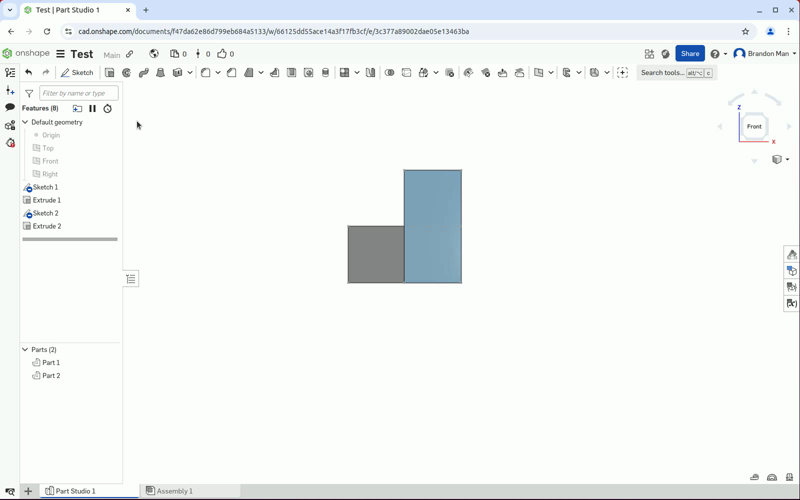
key(shift+h)
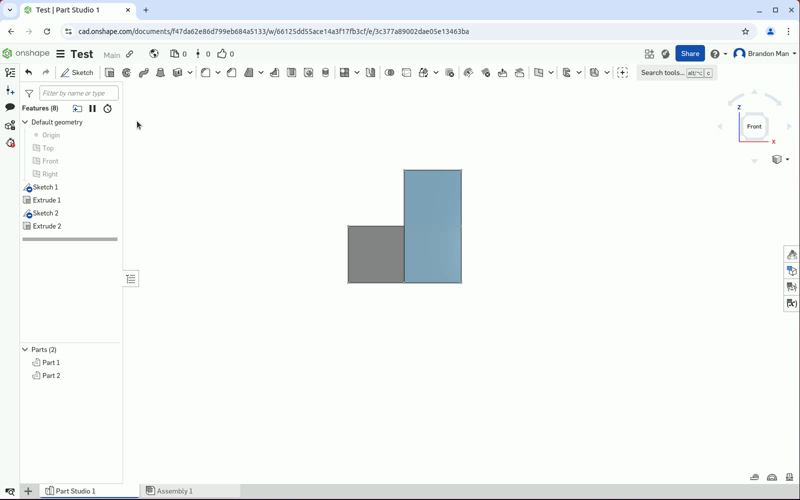
key(shift+7)
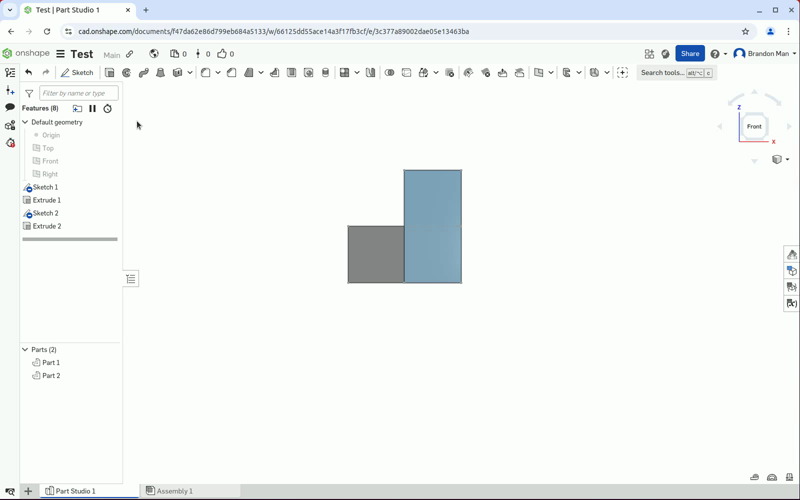
key(left, 2)
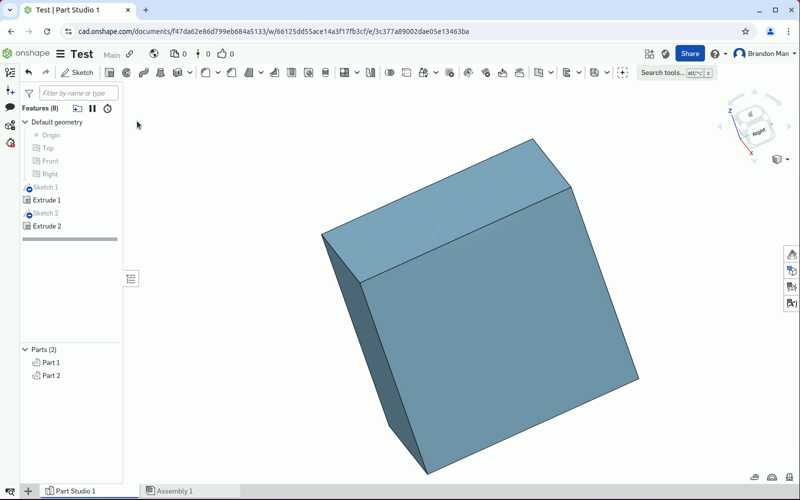
key(down, 2)
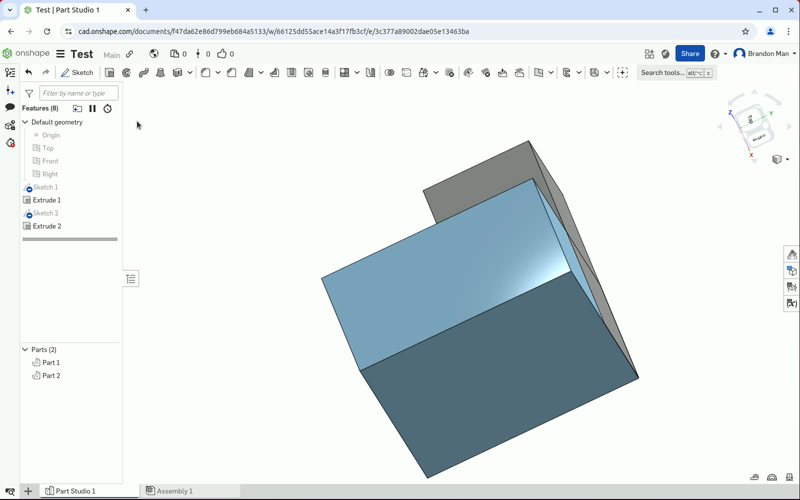
key(up, 2)
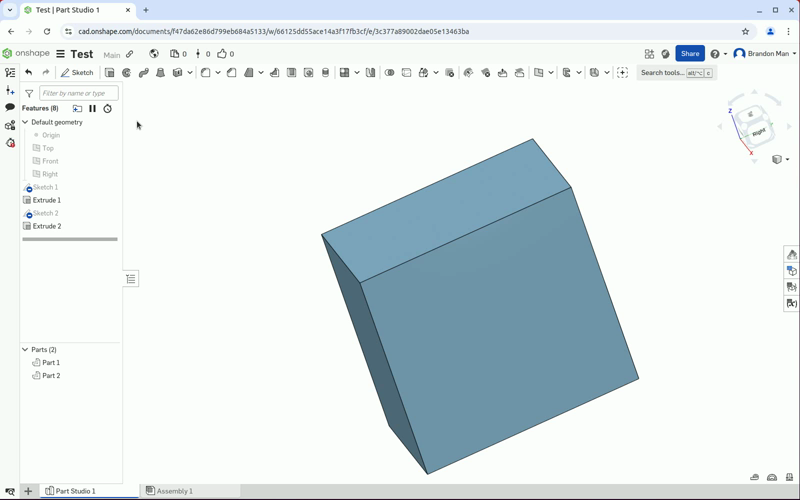
key(right, 2)
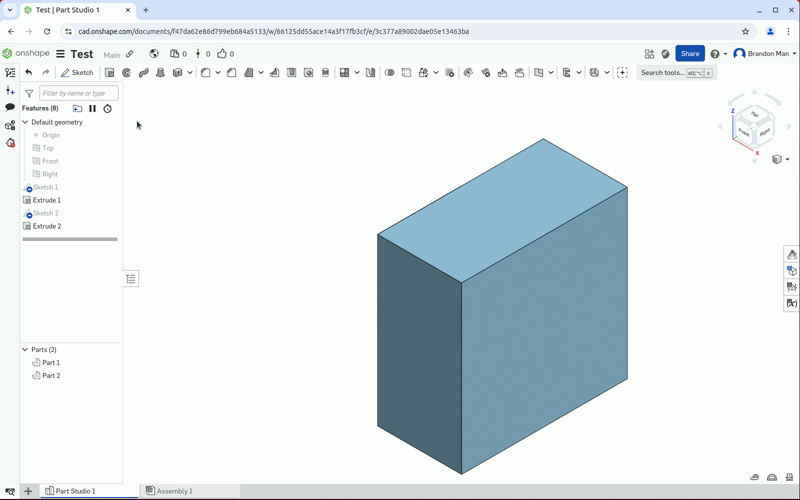
mouse_move(73, 189)
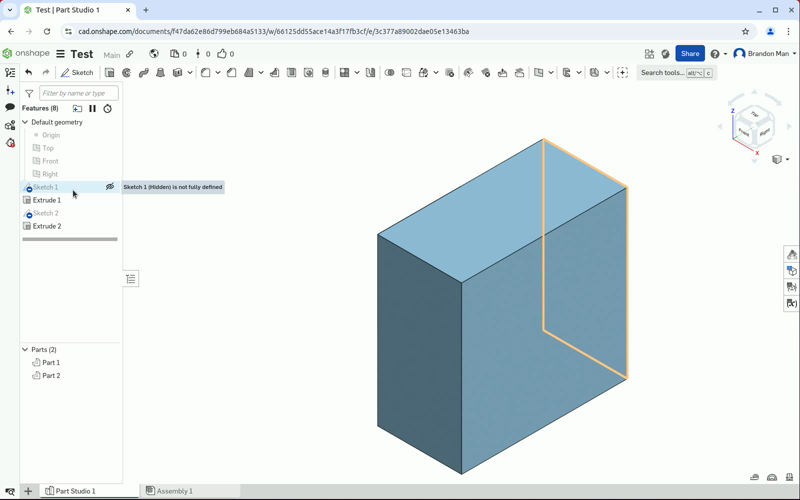
click(73, 189)